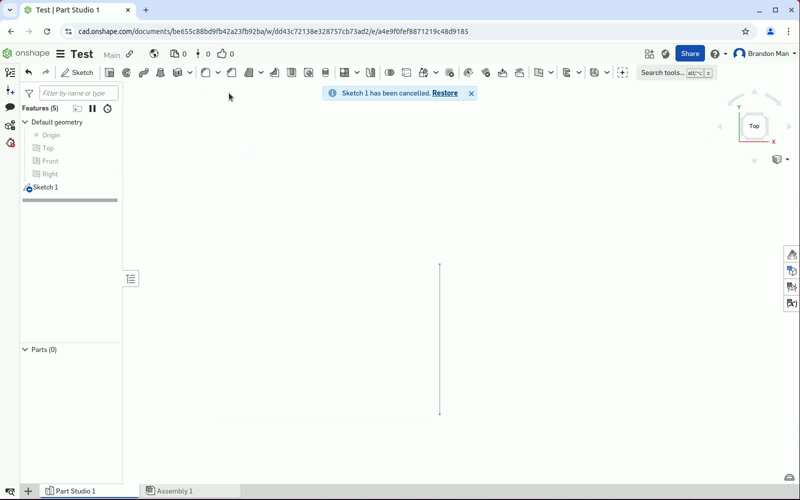
key(shift+h)
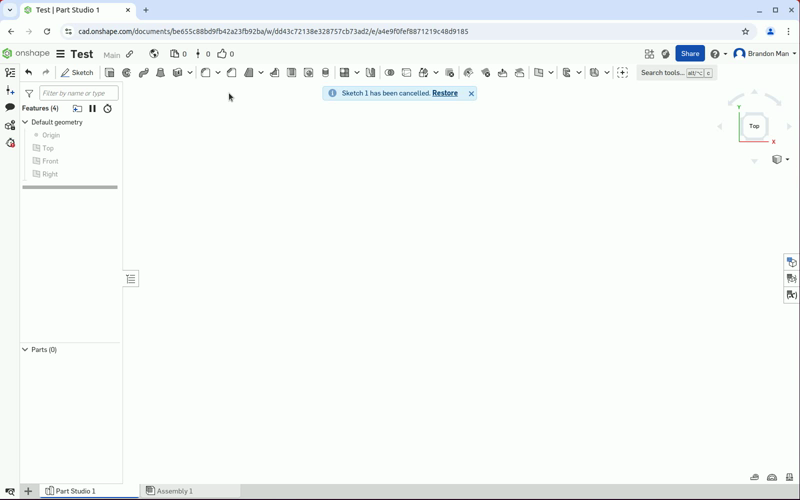
mouse_move(73, 352)
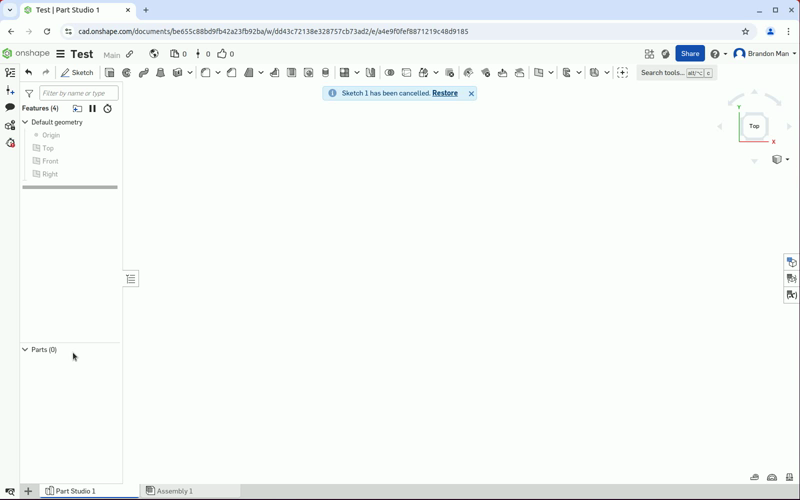
key(y)
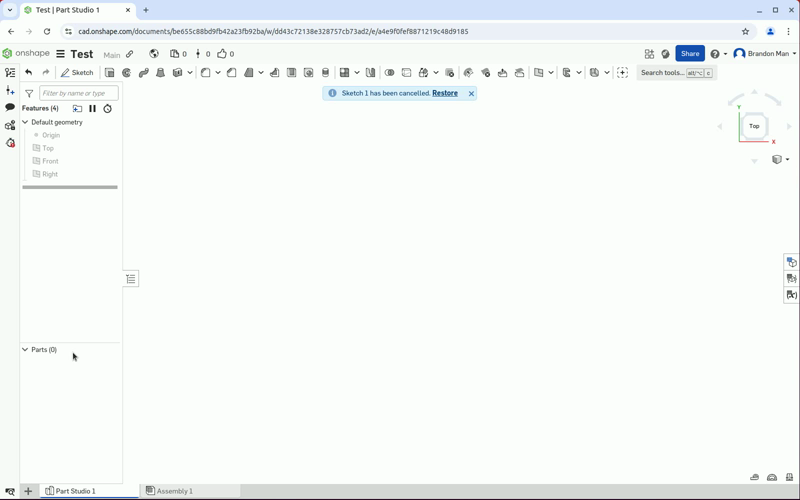
key(shift+p)
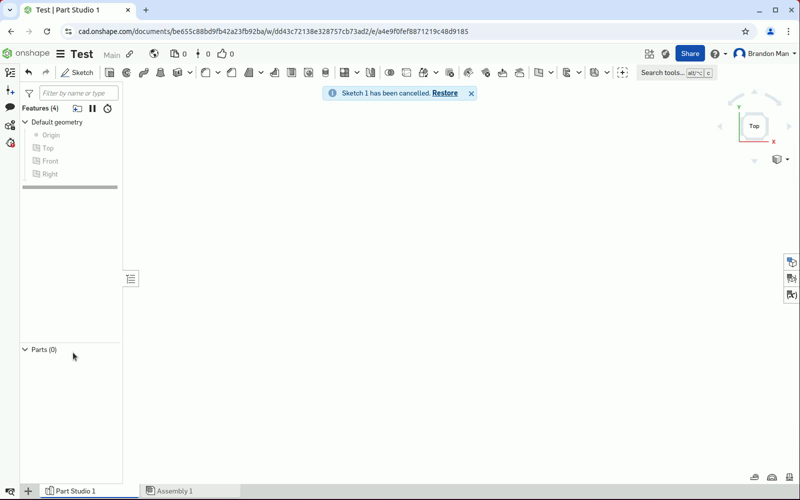
key(space)
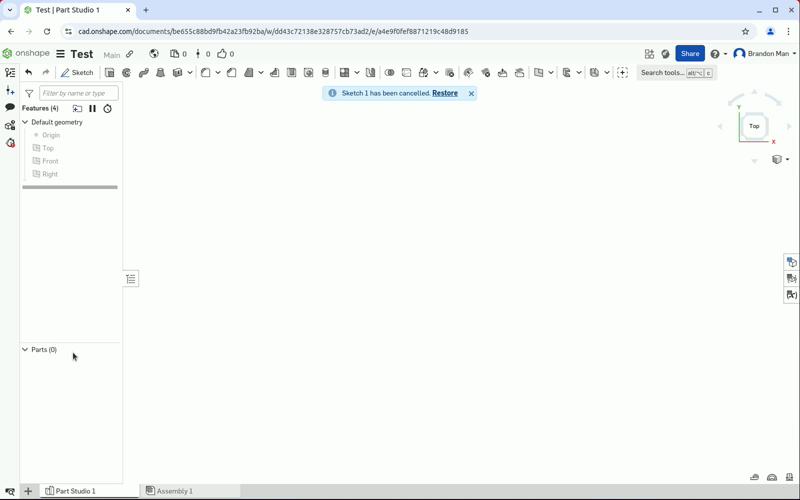
key_down(shift)
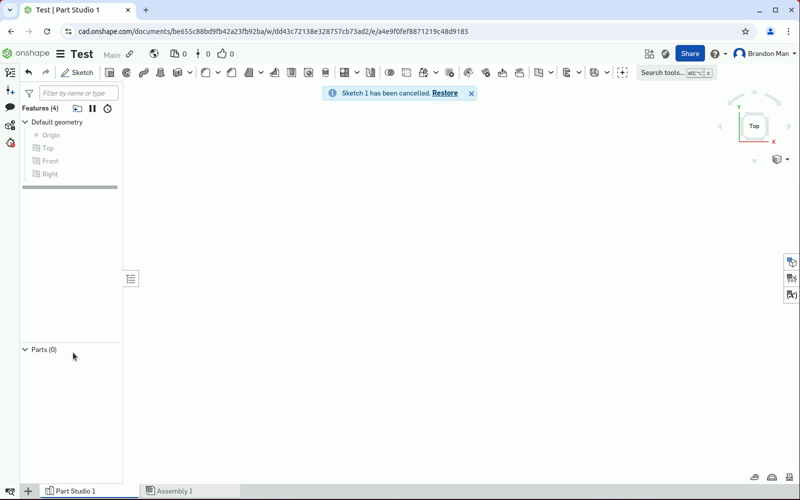
key(up)
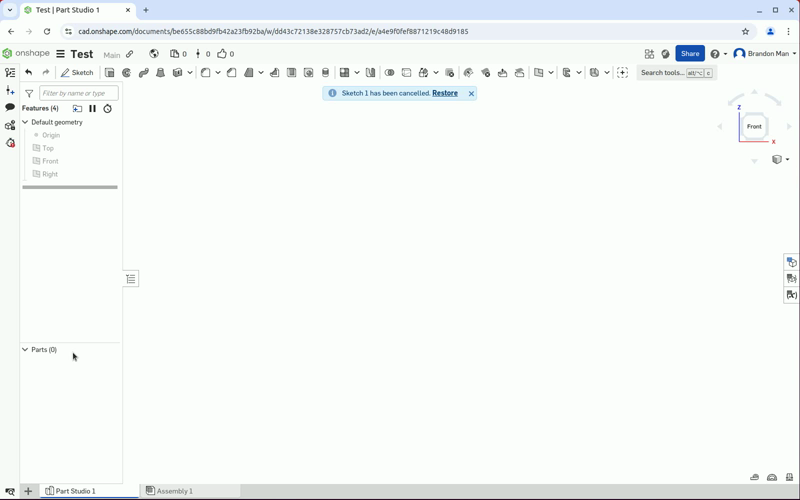
key_up(shift)
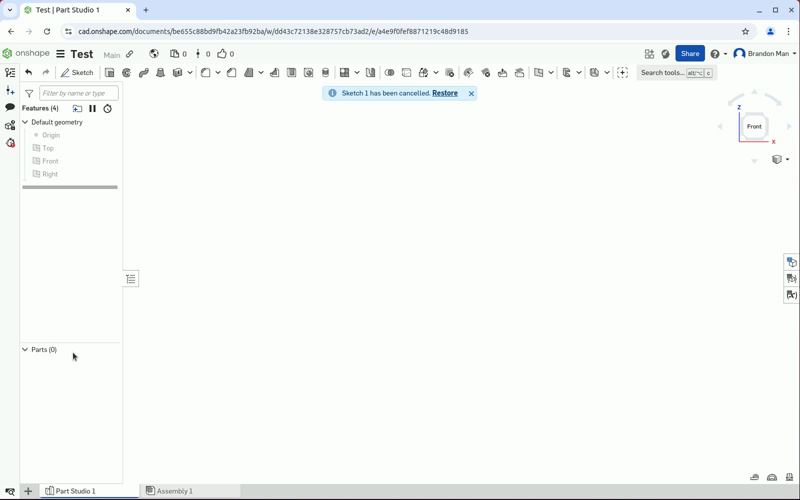
mouse_move(73, 352)
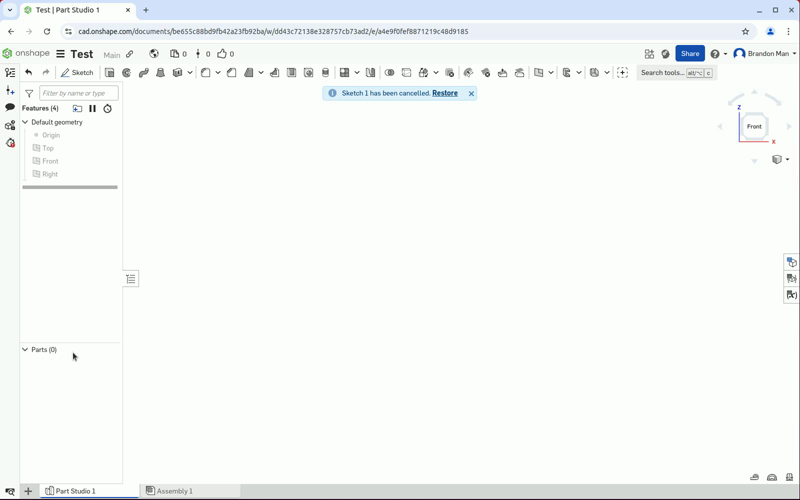
key(shift+y)
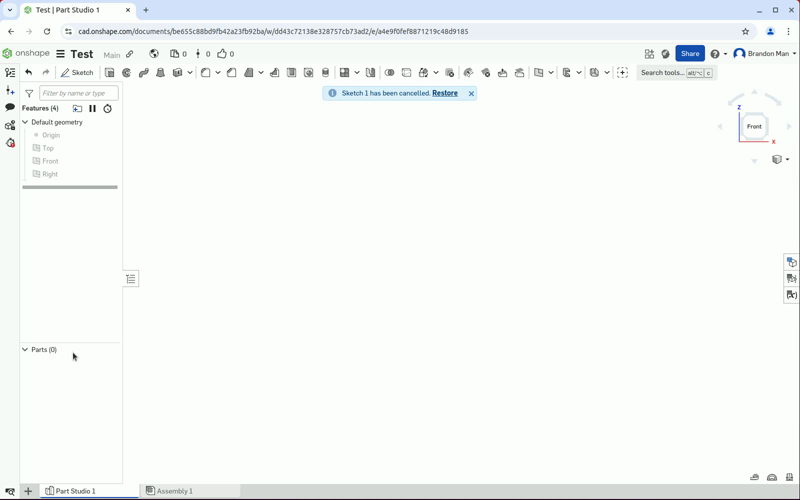
key(shift+s)
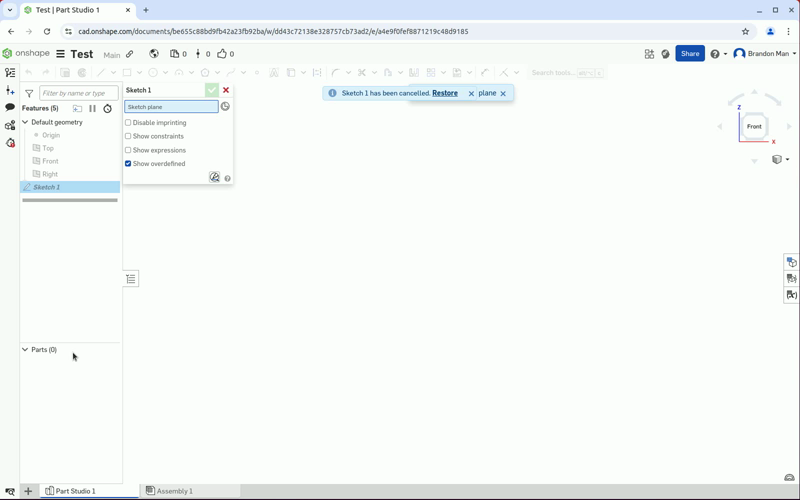
mouse_move(73, 163)
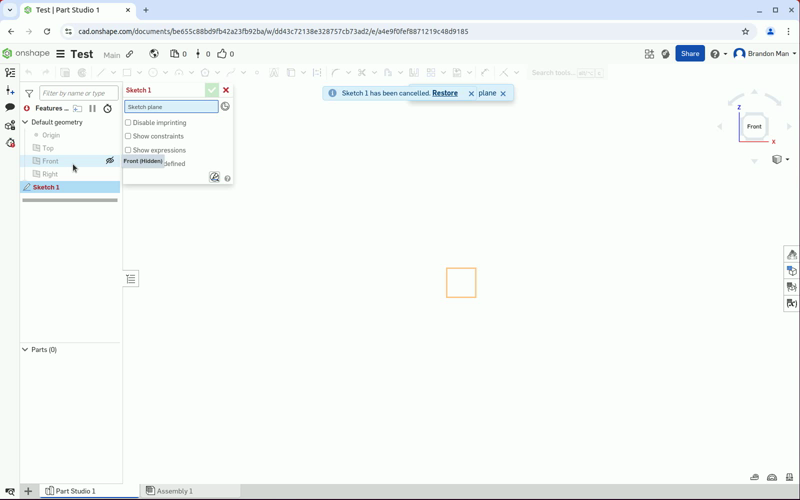
click(73, 163)
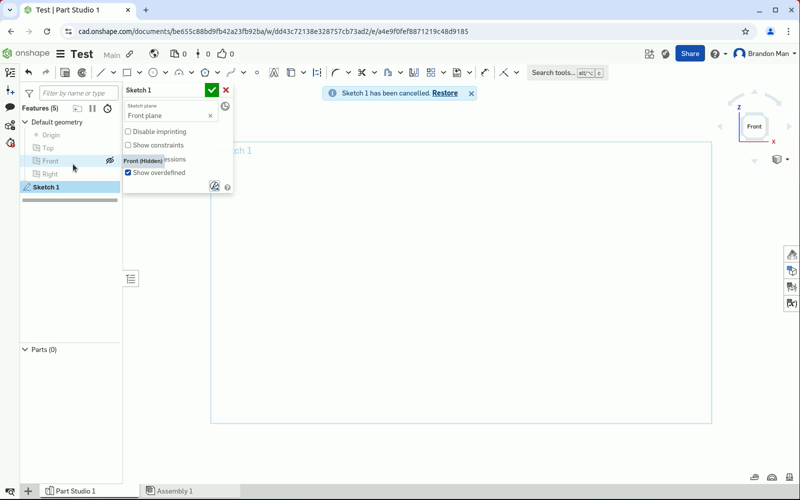
mouse_move(73, 352)
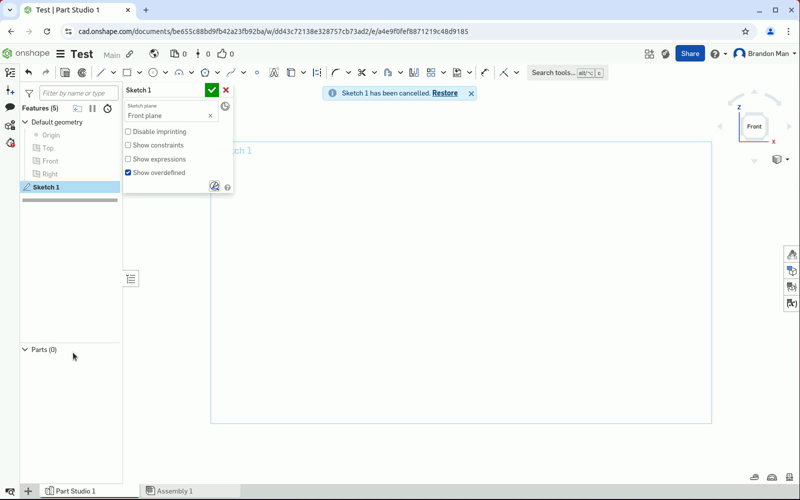
key(y)
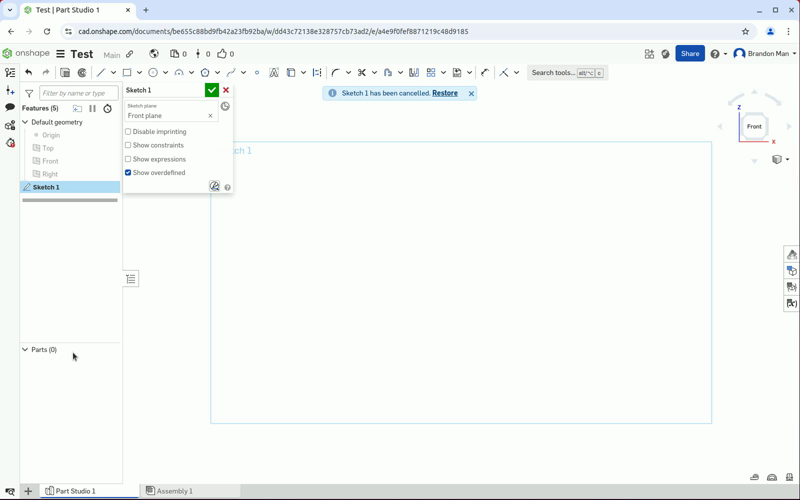
key(c)
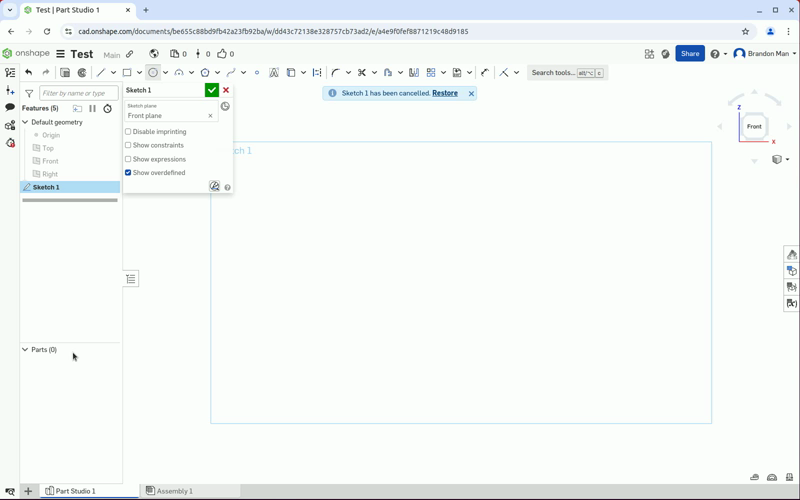
key_down(shift)
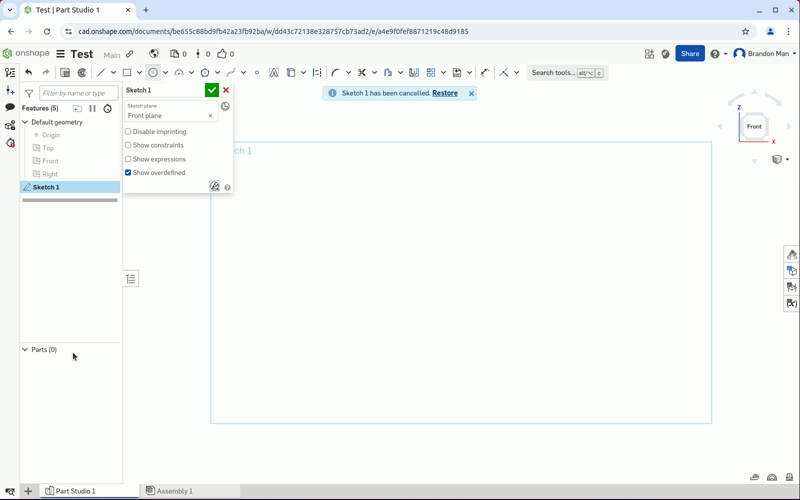
mouse_move(461, 282)
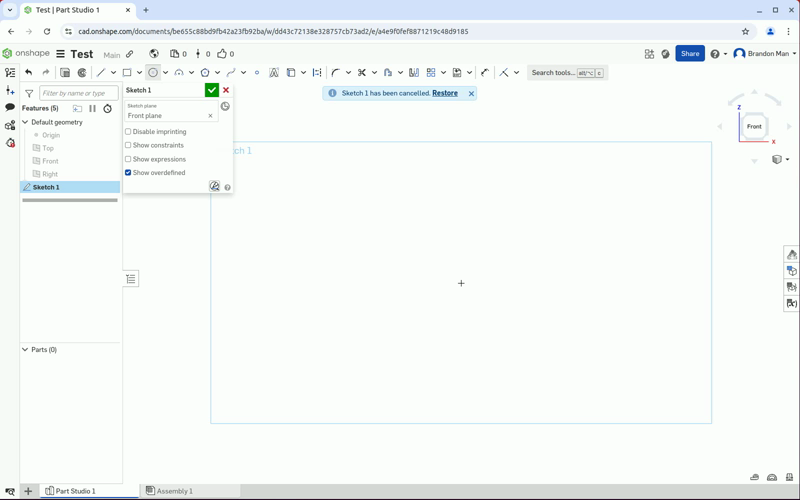
click(461, 282)
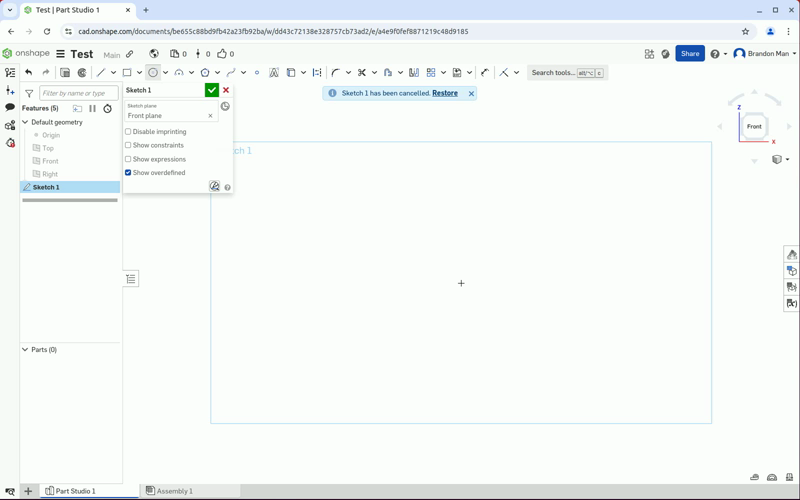
key_up(shift)
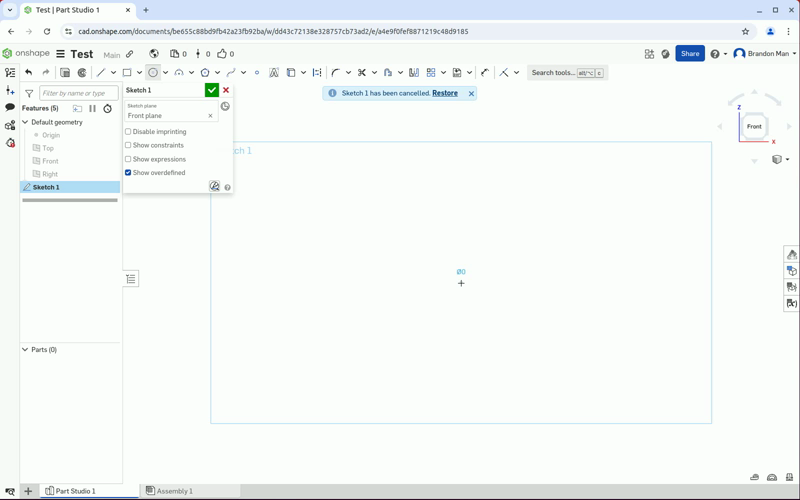
mouse_move(574, 282)
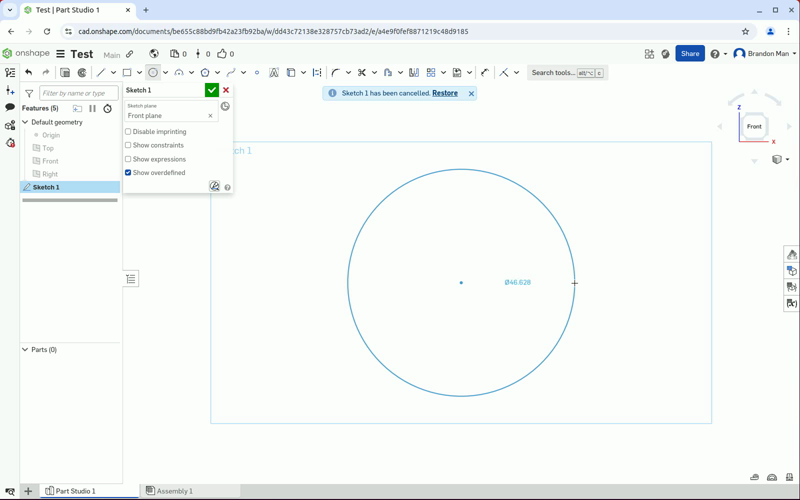
click(574, 282)
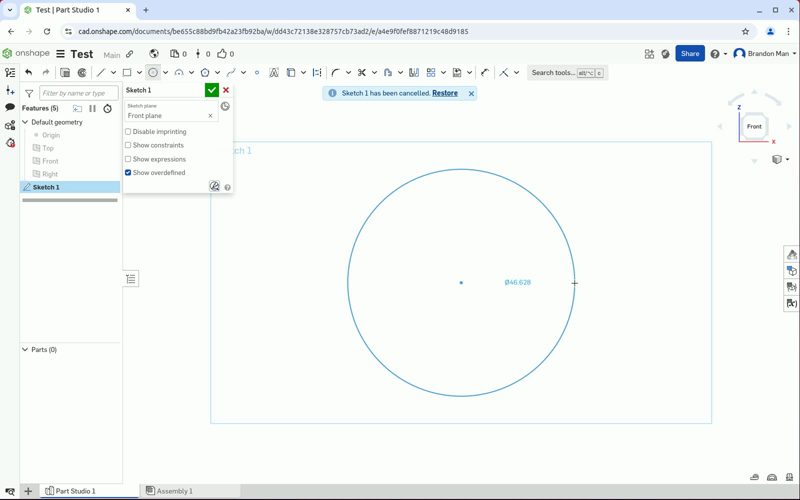
key(esc)
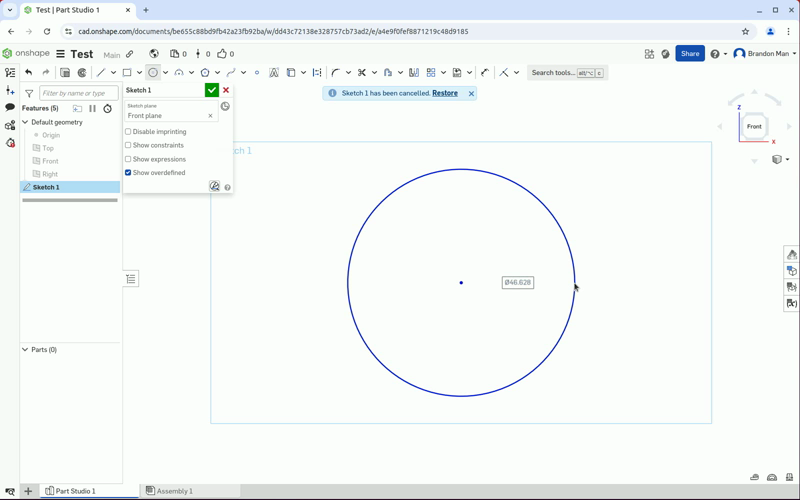
key(c)
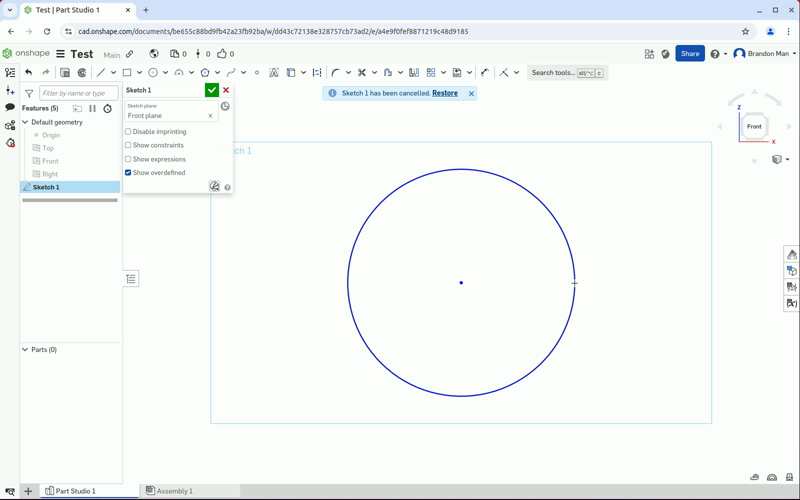
key_down(shift)
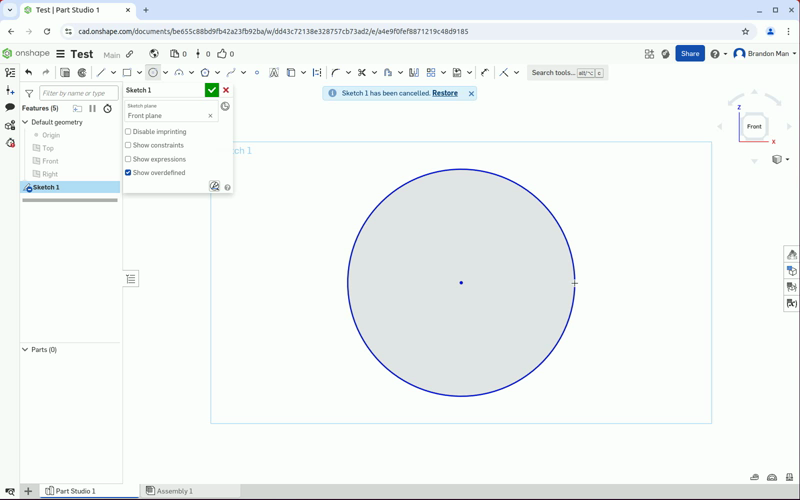
mouse_move(461, 282)
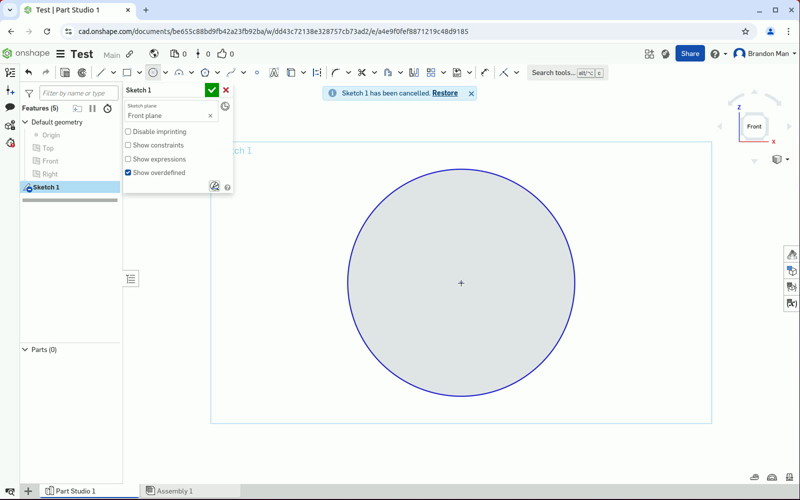
click(461, 282)
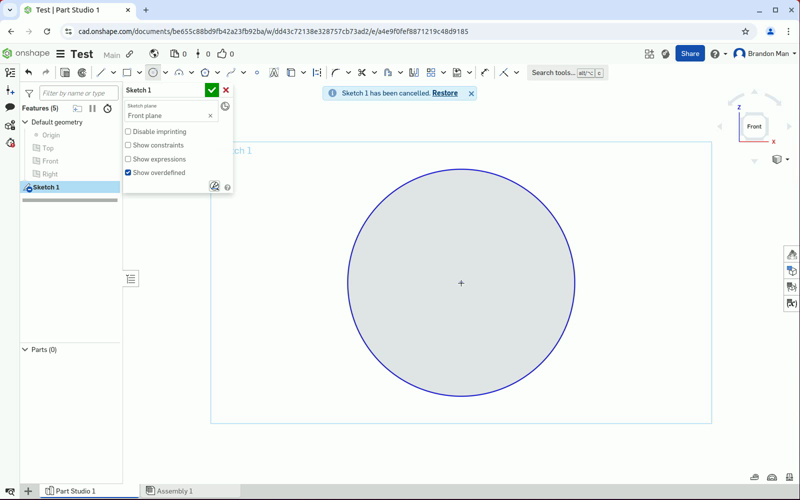
key_up(shift)
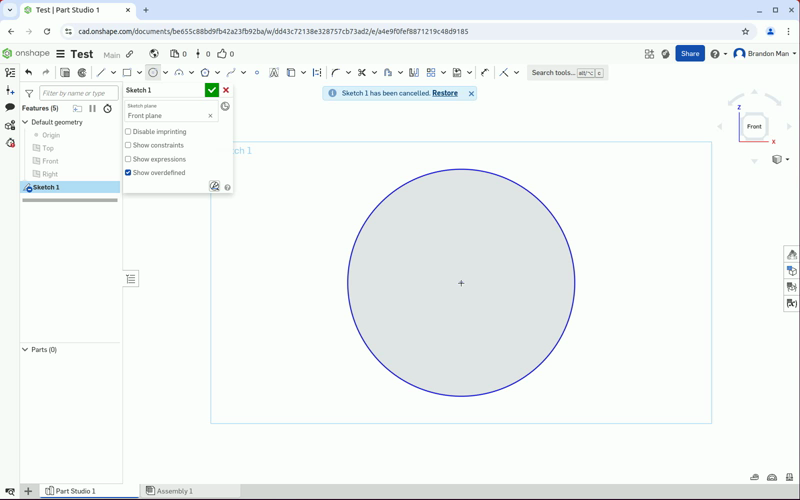
mouse_move(541, 282)
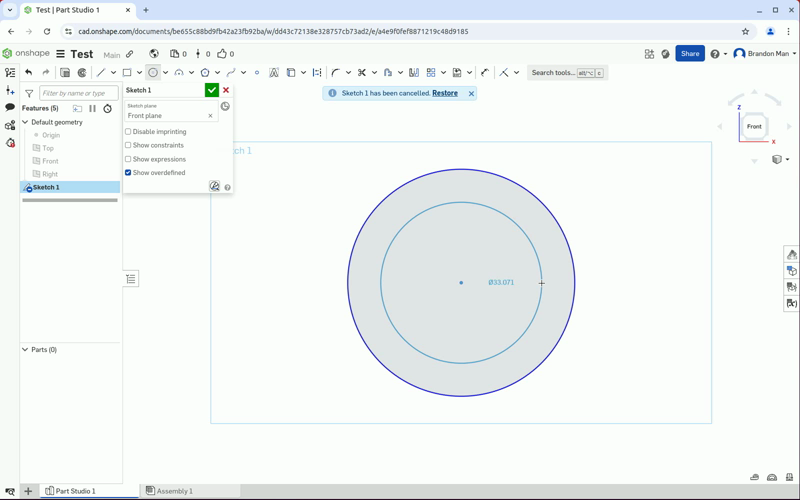
click(541, 282)
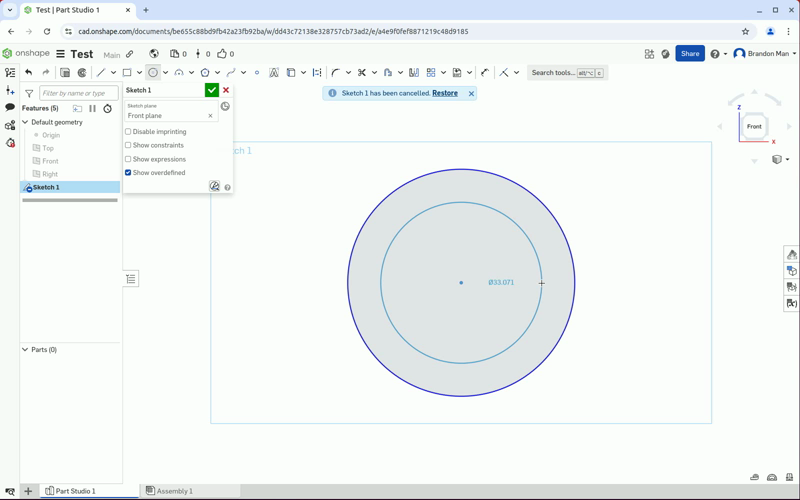
key(esc)
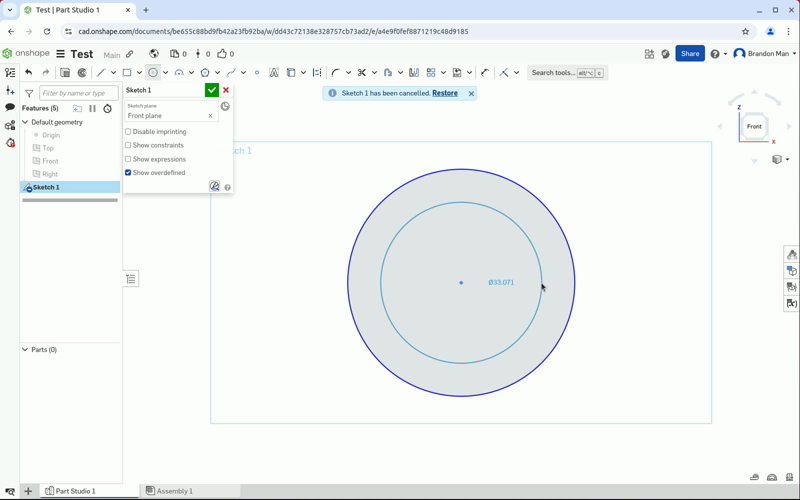
mouse_move(482, 377)
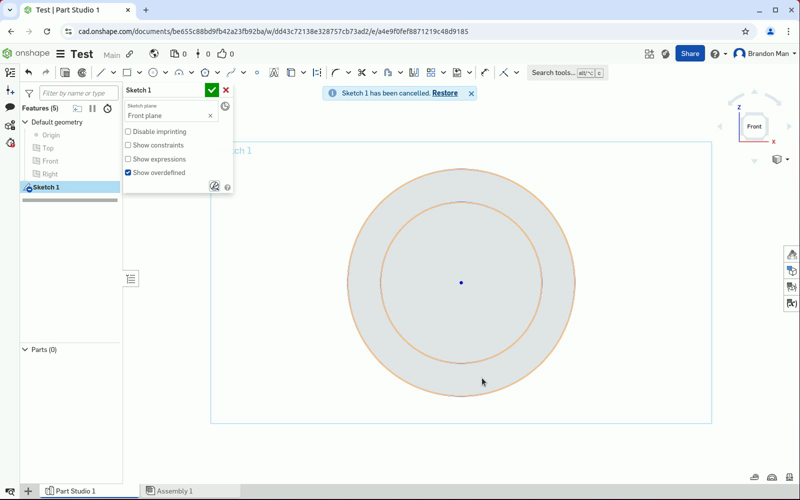
click(482, 377)
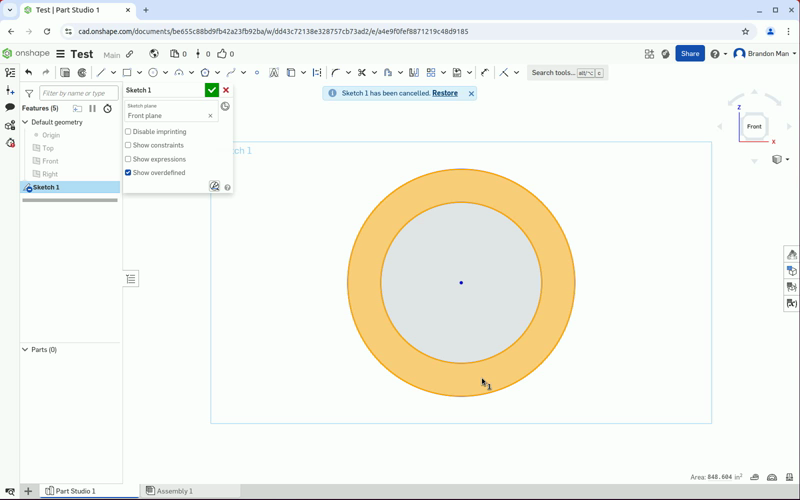
mouse_move(73, 352)
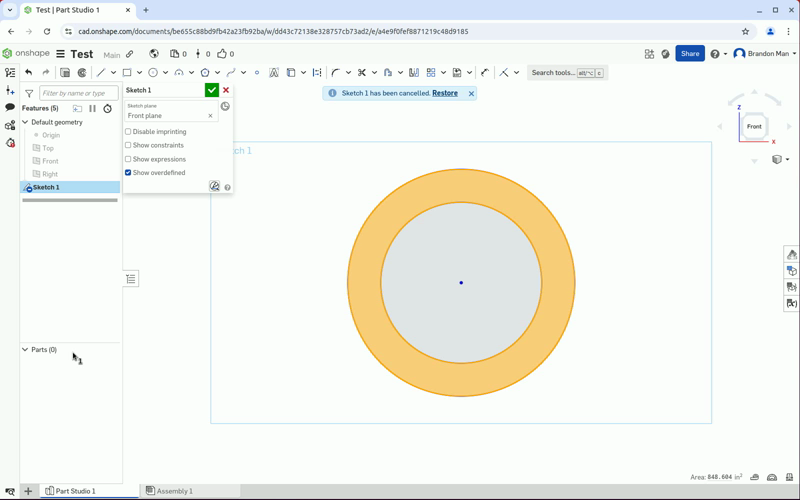
key(shift+y)
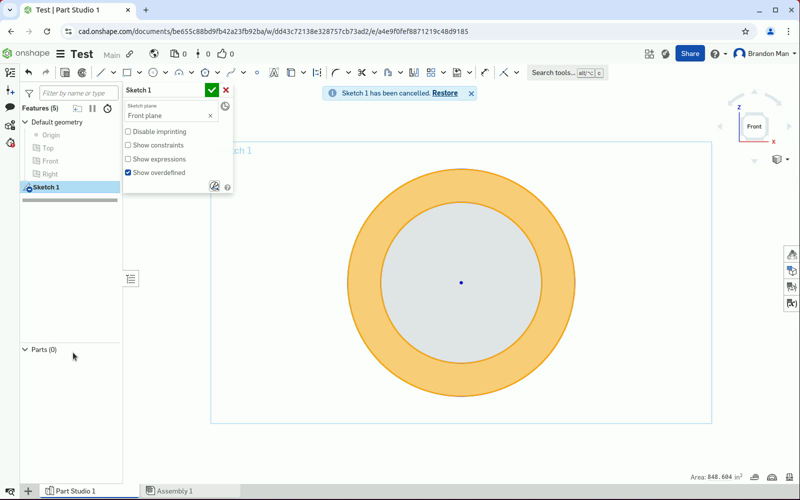
key(shift+e)
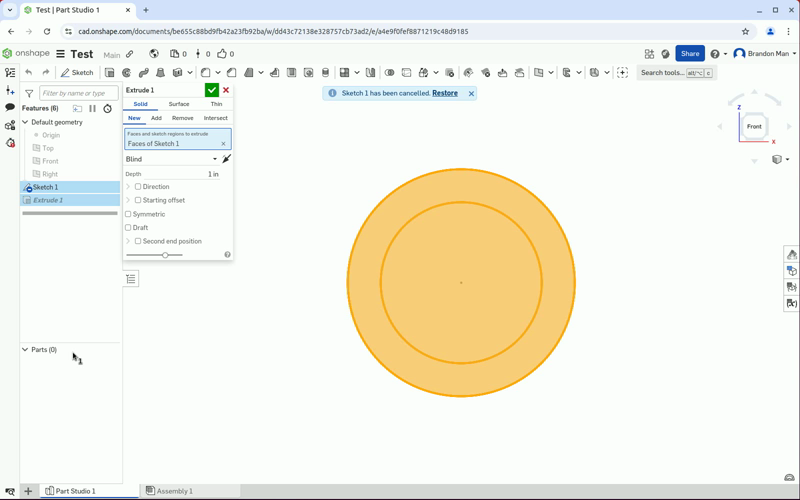
mouse_move(143, 106)
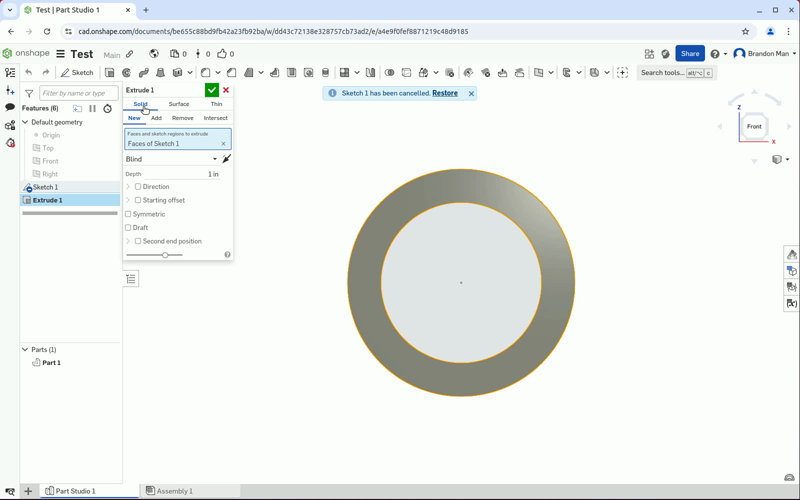
click(143, 106)
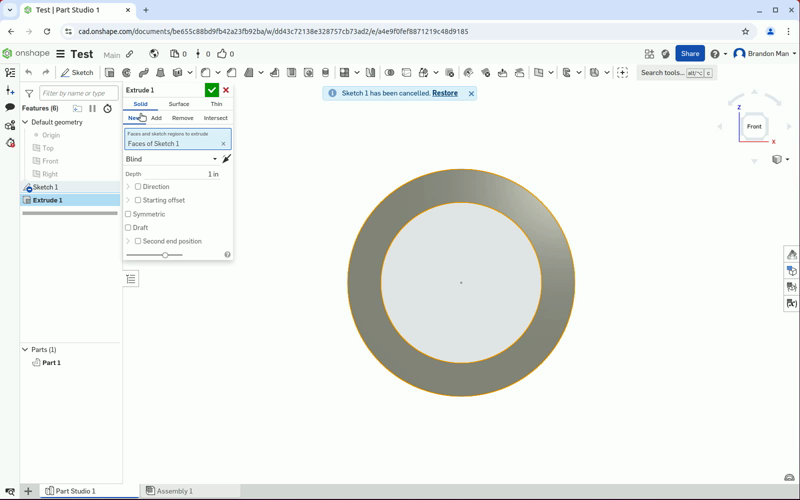
mouse_move(137, 120)
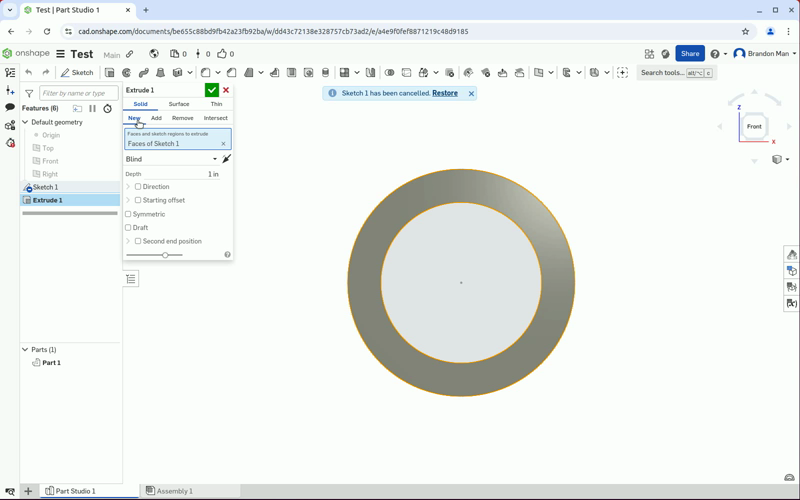
click(137, 120)
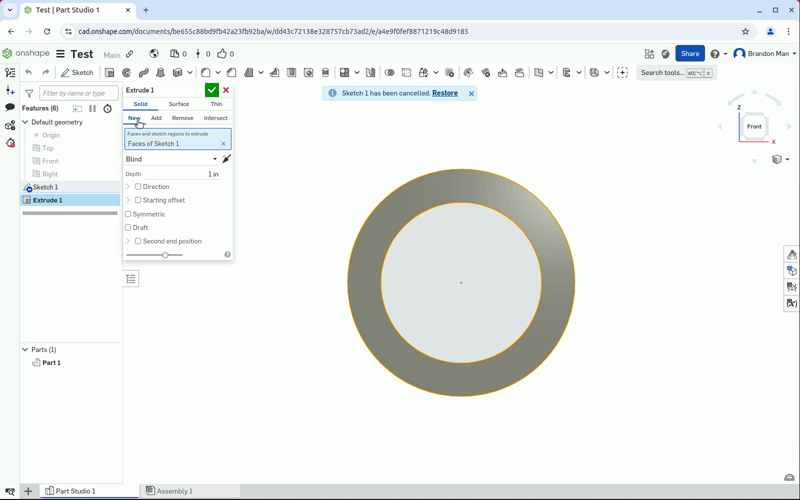
key(tab, 4)
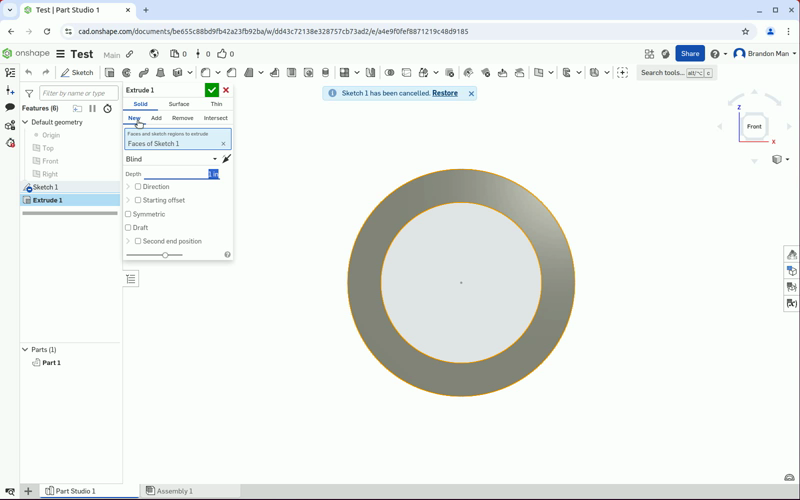
text(2.166)
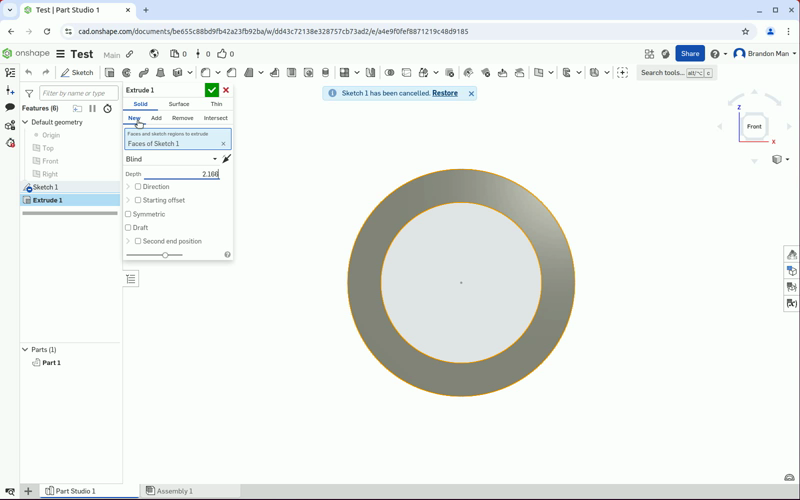
key(enter)
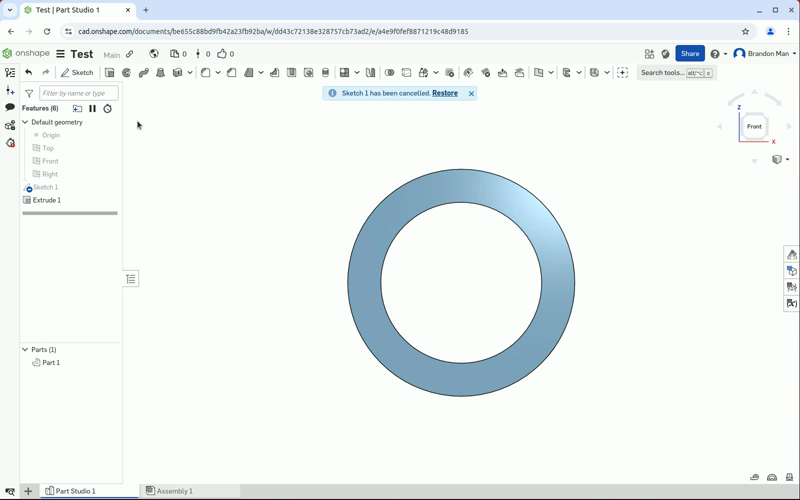
key(shift+h)
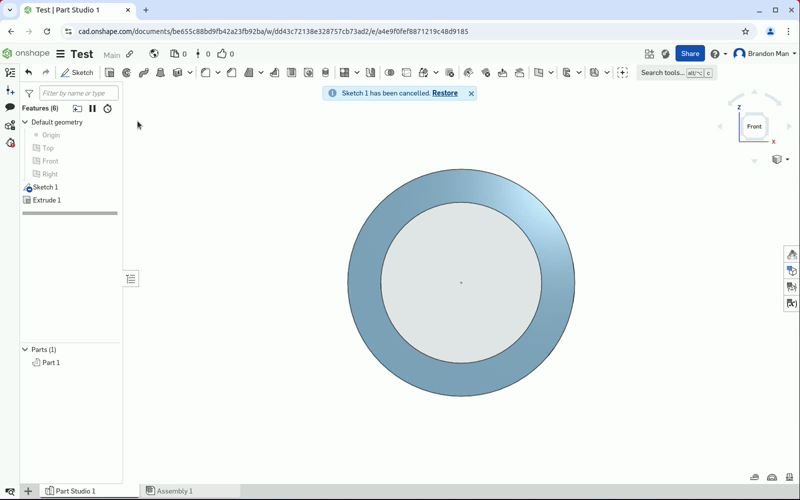
key(shift+h)
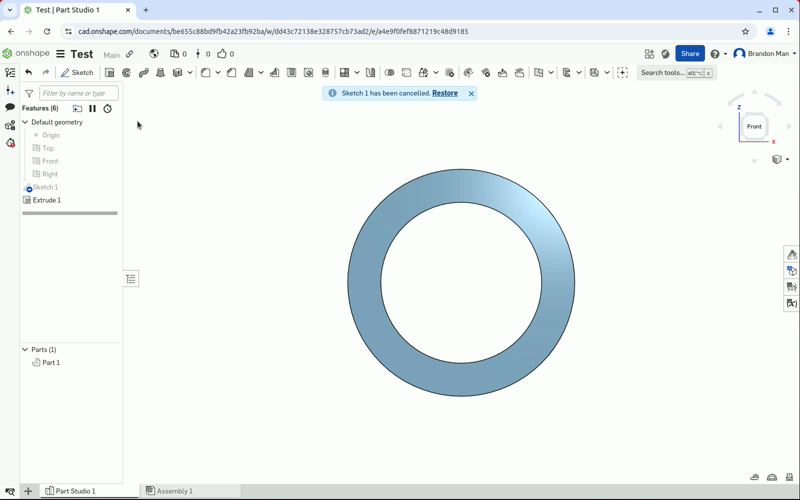
mouse_move(73, 189)
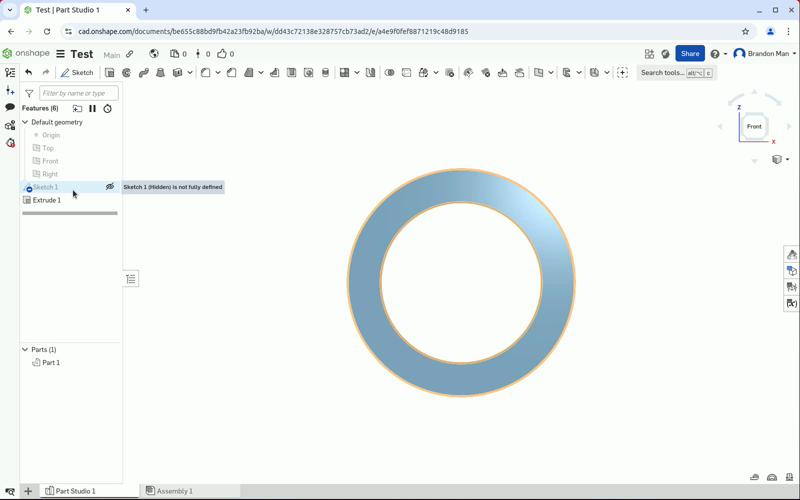
click(73, 189)
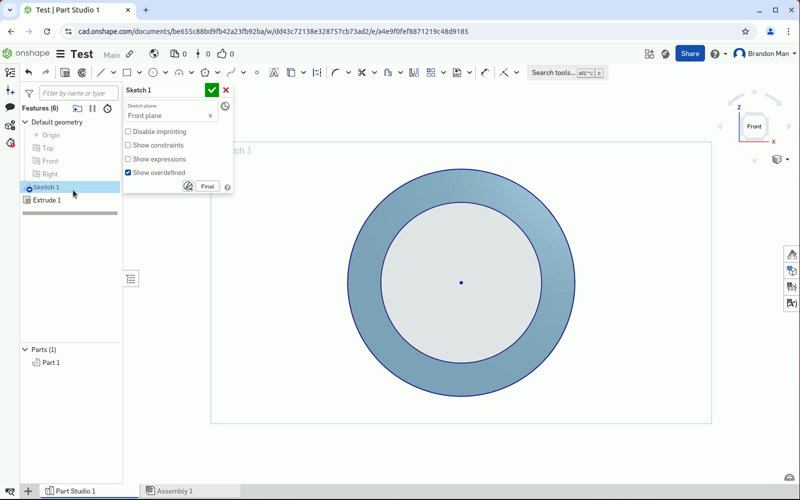
mouse_move(229, 92)
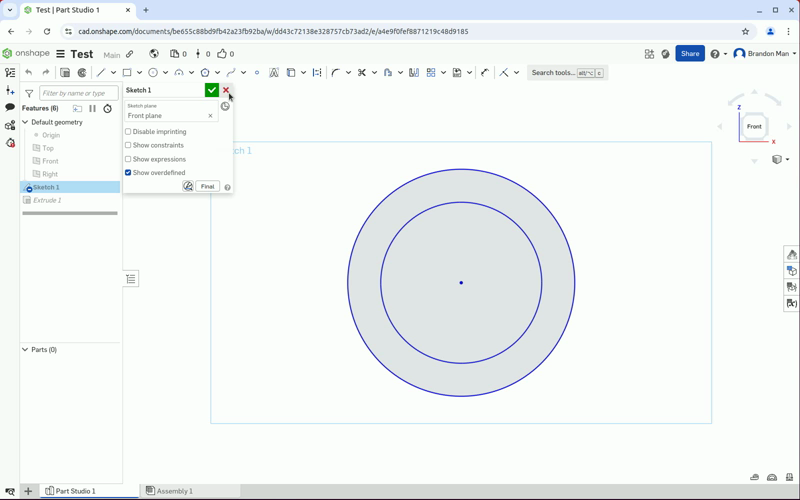
click(229, 92)
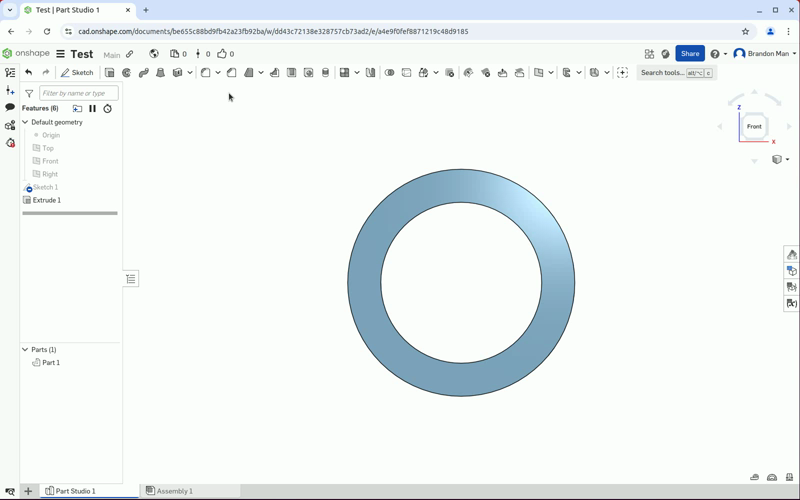
mouse_move(541, 75)
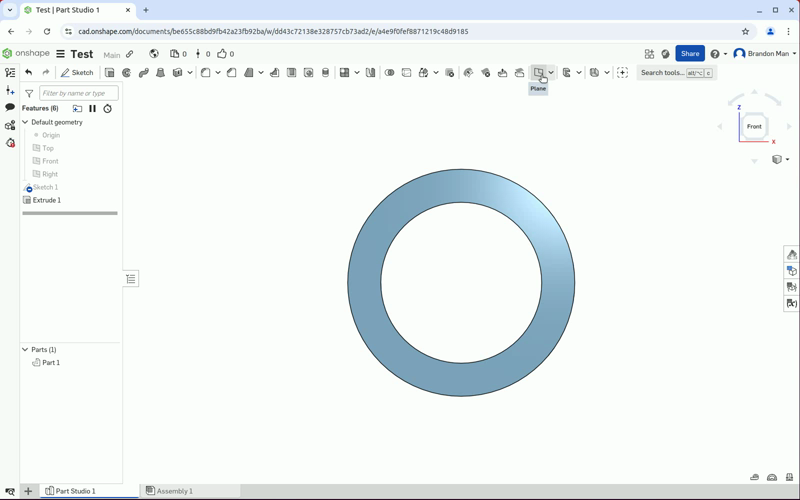
click(541, 75)
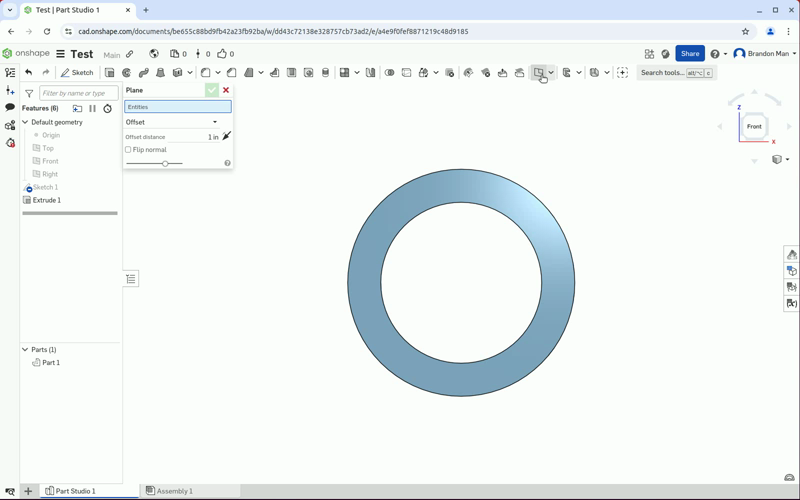
mouse_move(73, 163)
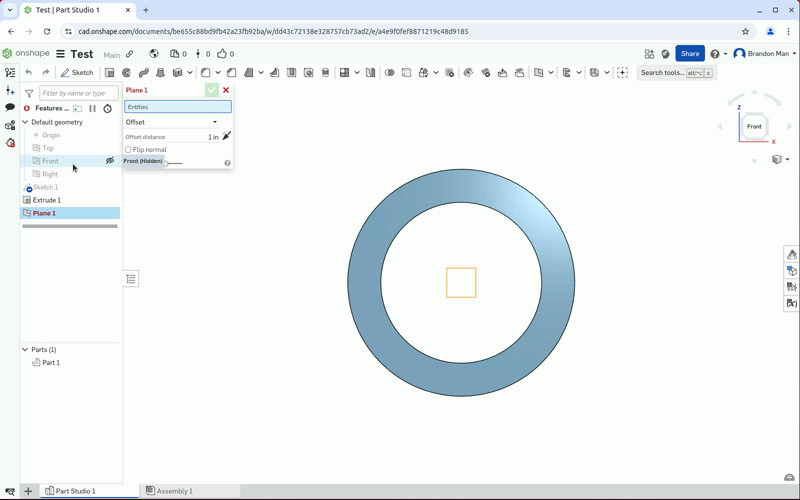
click(73, 163)
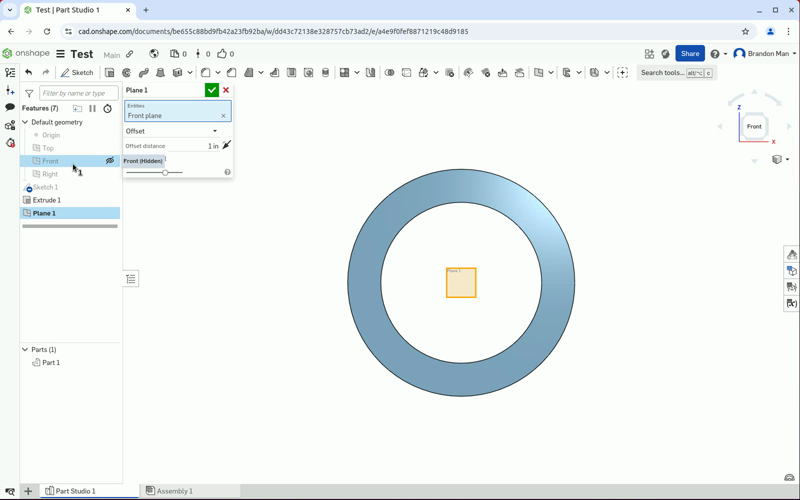
key(tab, 2)
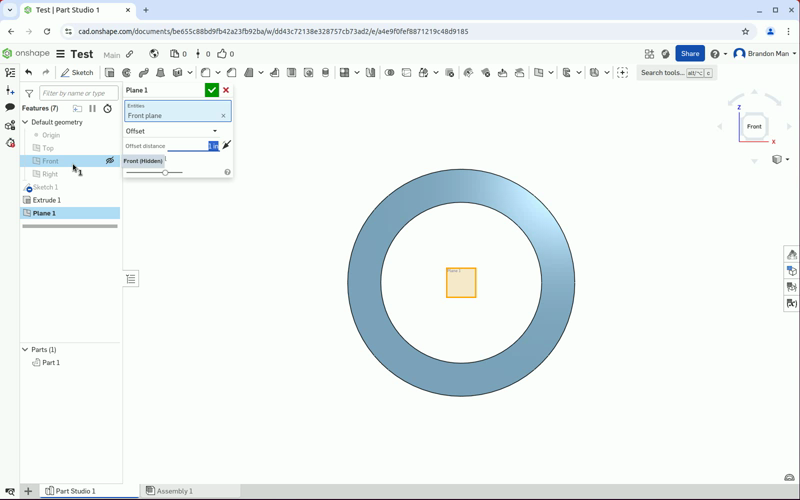
text(2.157)
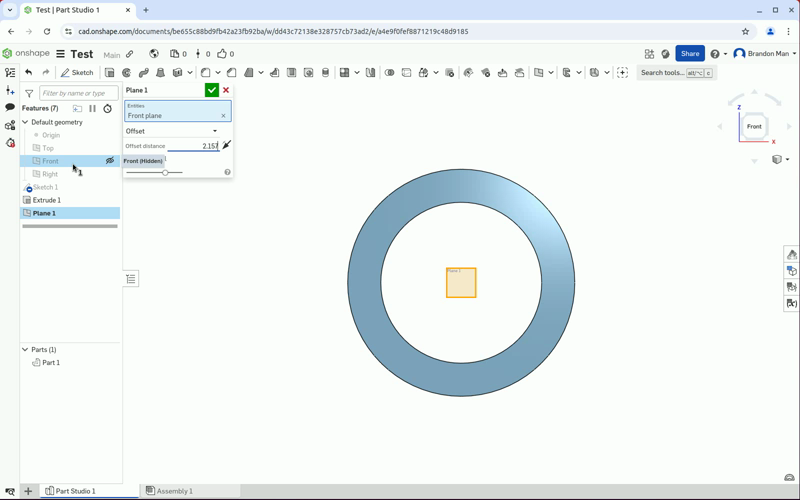
key(enter, 2)
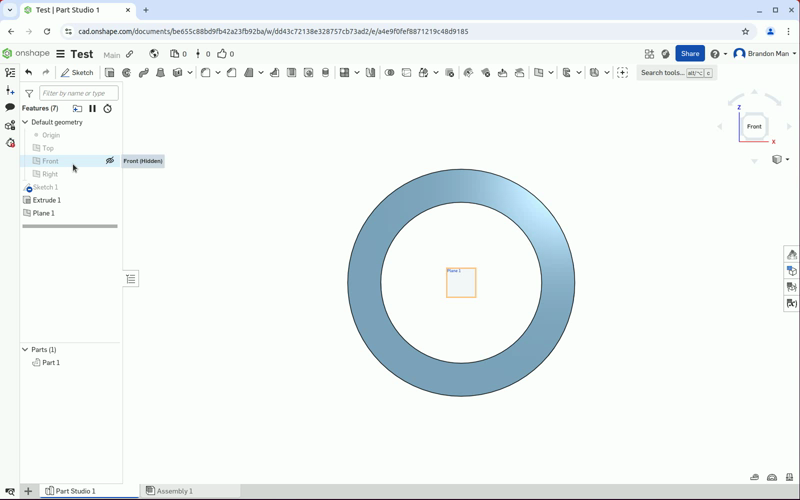
key(shift+s)
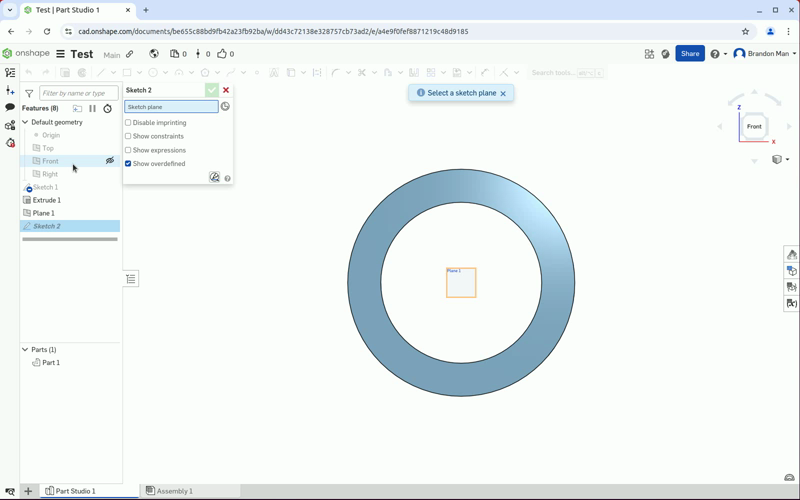
mouse_move(73, 215)
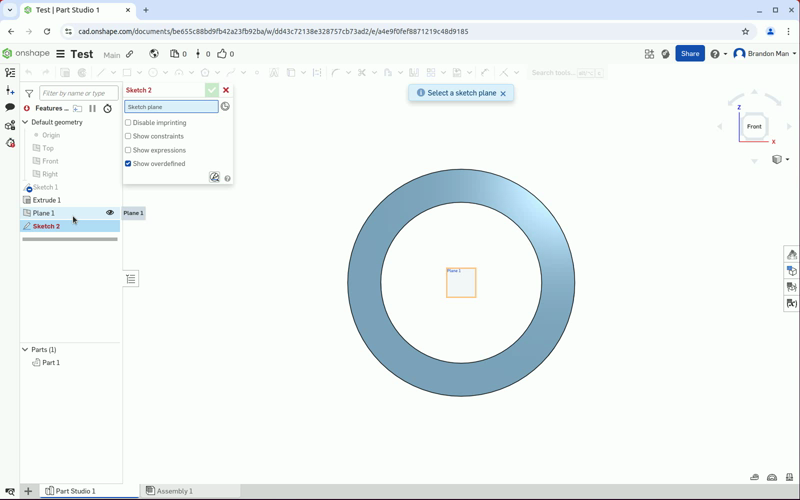
click(73, 215)
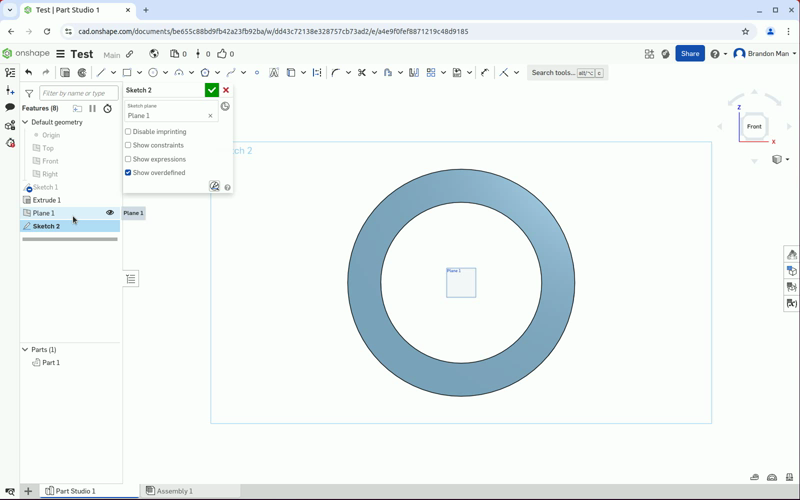
mouse_move(73, 352)
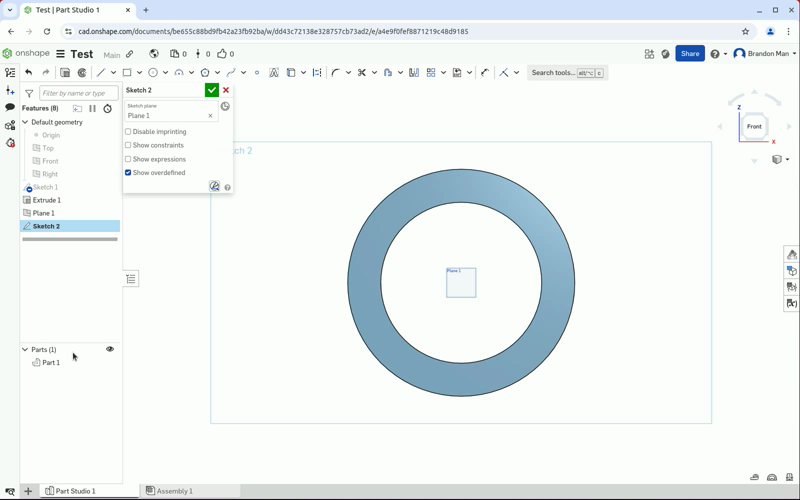
key(y)
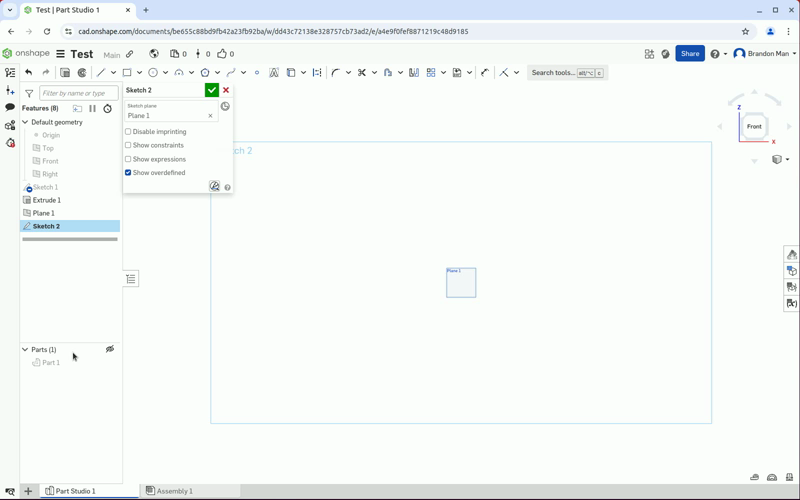
key(c)
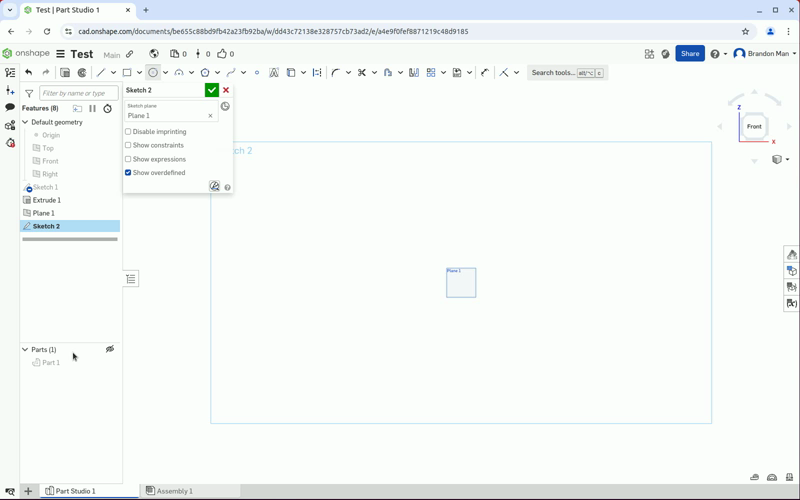
key_down(shift)
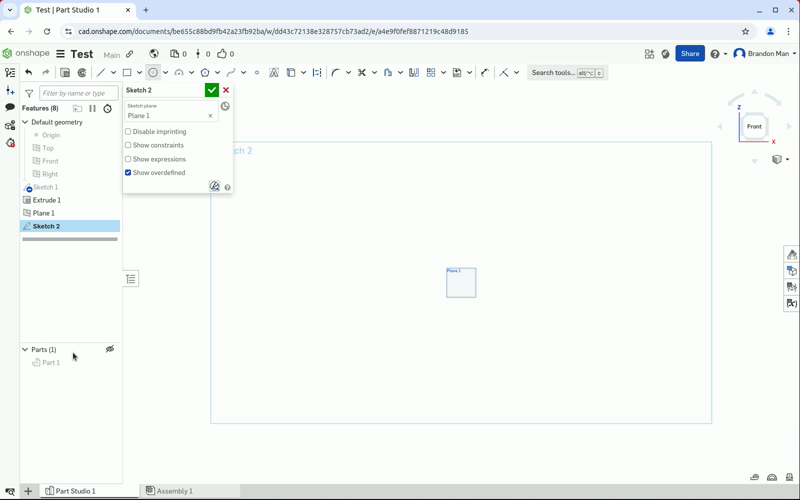
mouse_move(460, 282)
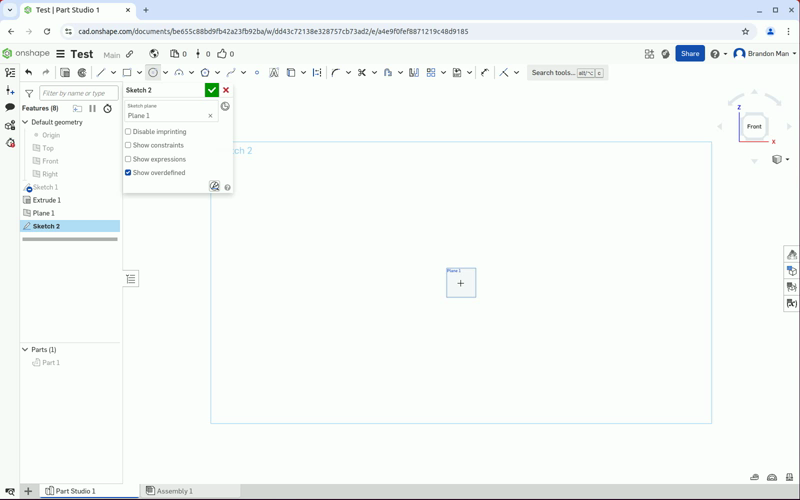
click(460, 282)
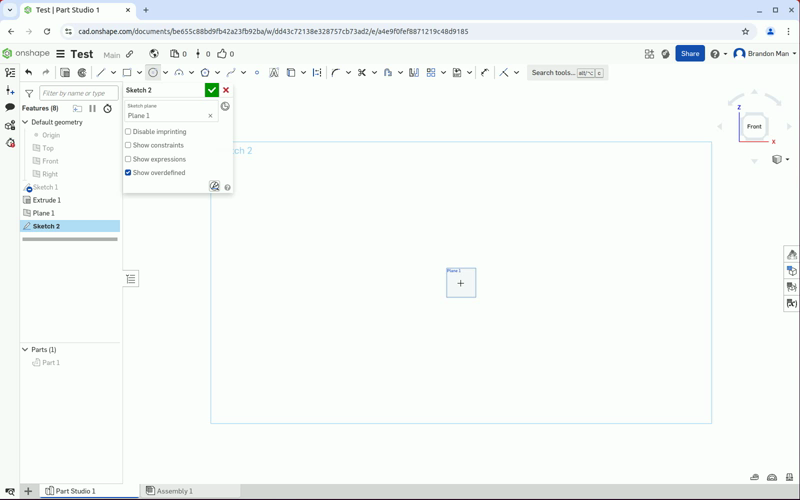
key_up(shift)
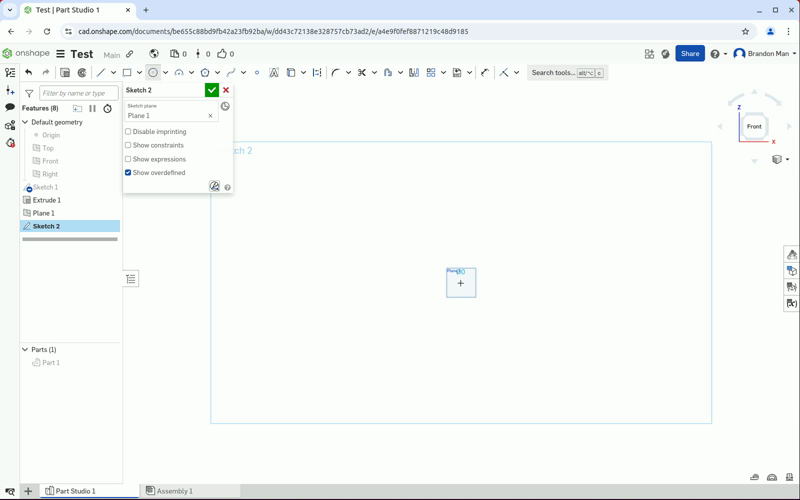
mouse_move(561, 282)
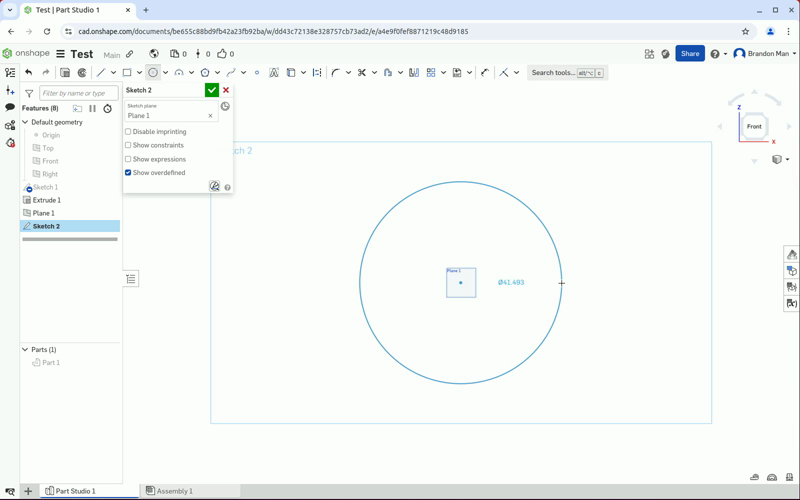
click(561, 282)
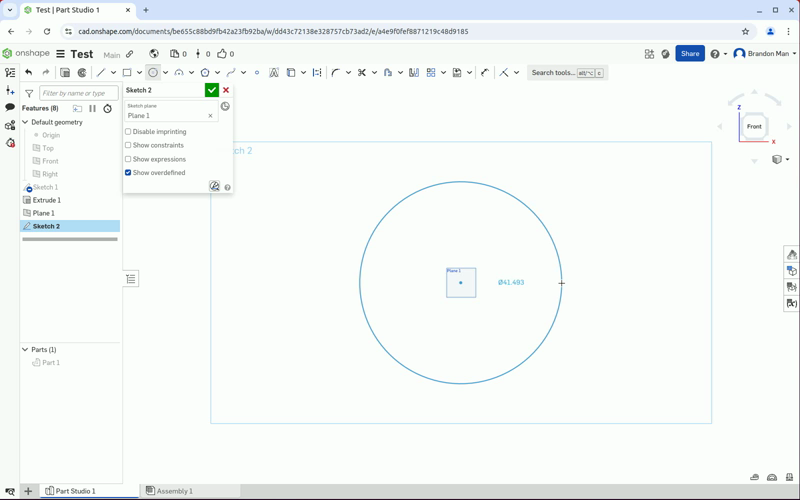
key(esc)
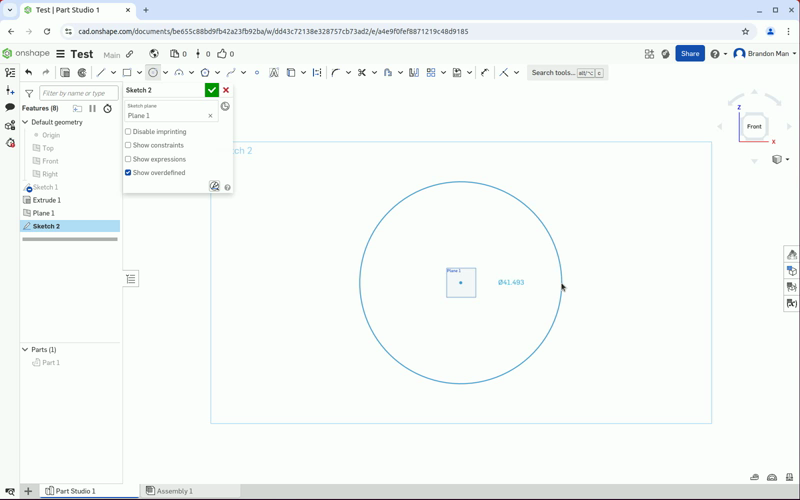
key(c)
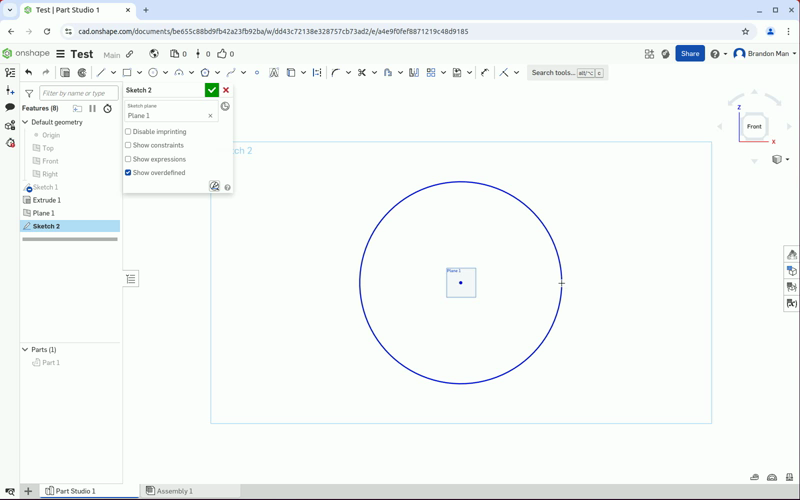
key_down(shift)
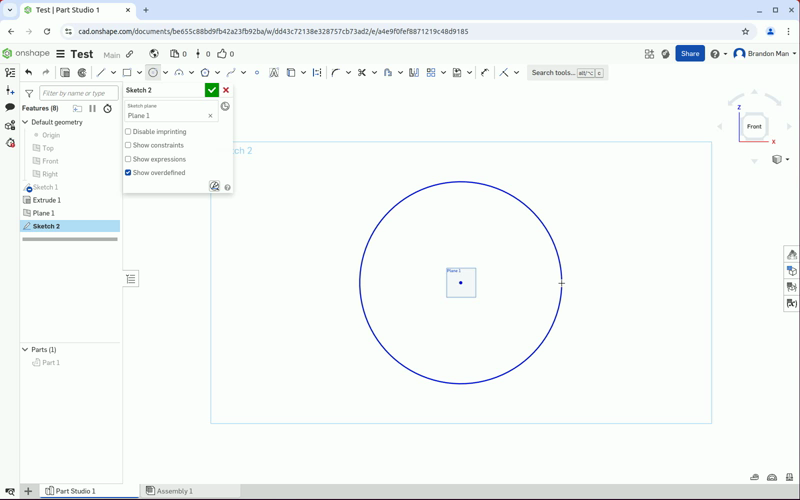
mouse_move(460, 282)
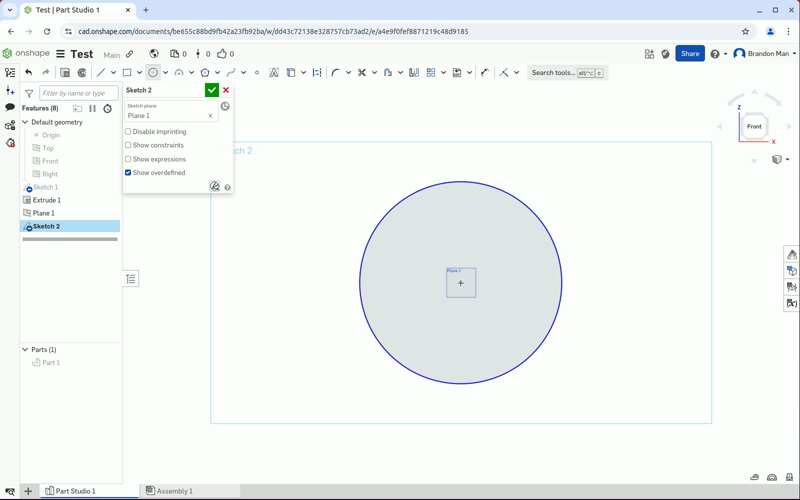
click(460, 282)
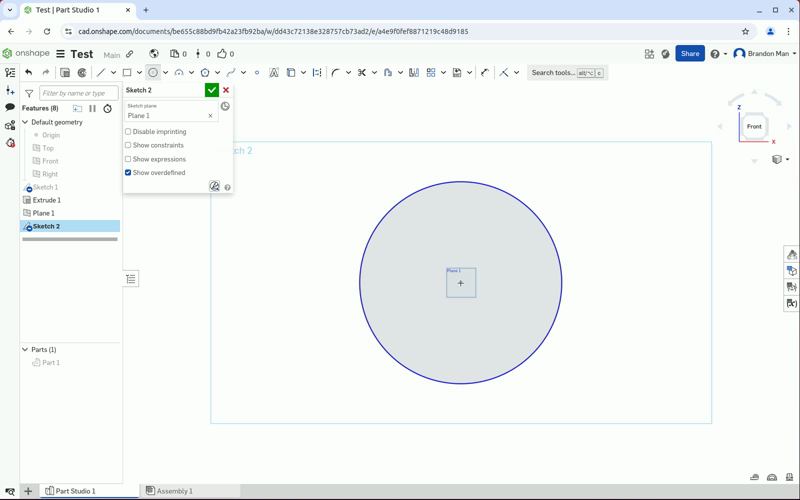
key_up(shift)
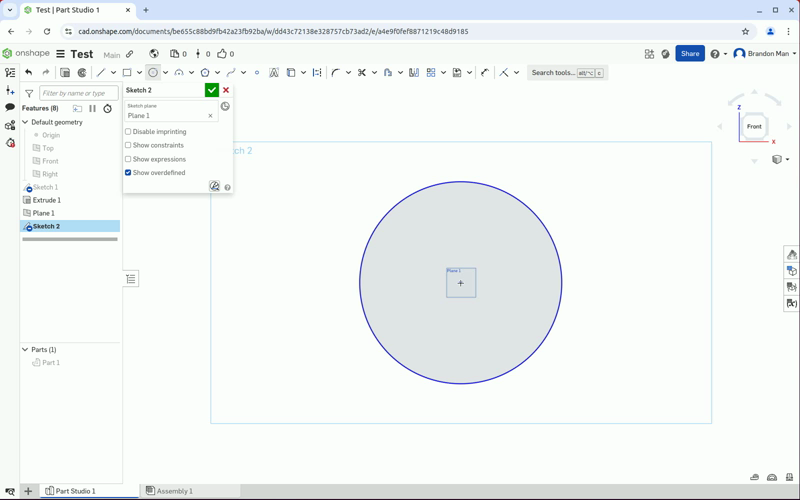
mouse_move(540, 282)
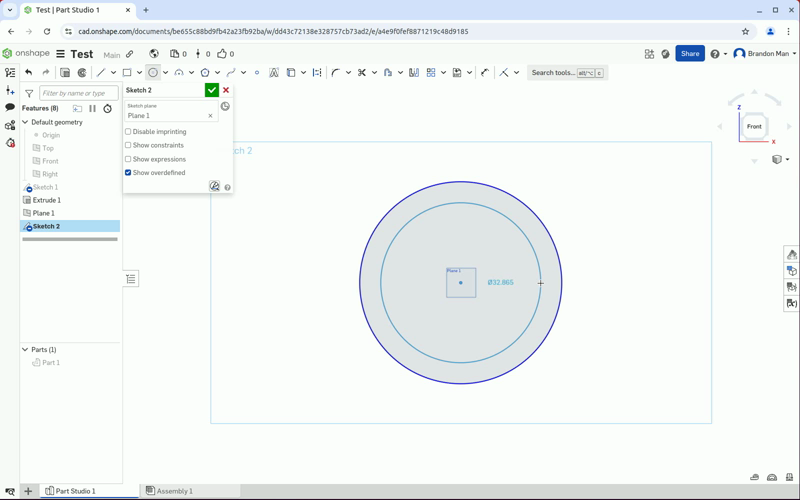
click(540, 282)
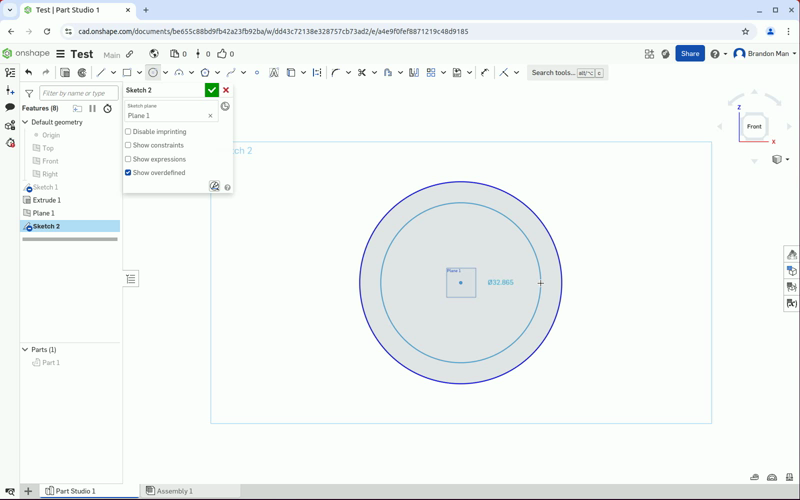
key(esc)
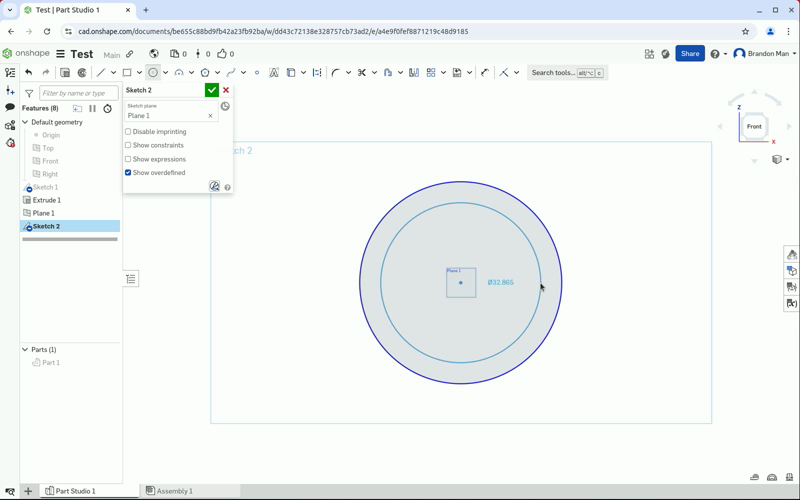
mouse_move(498, 365)
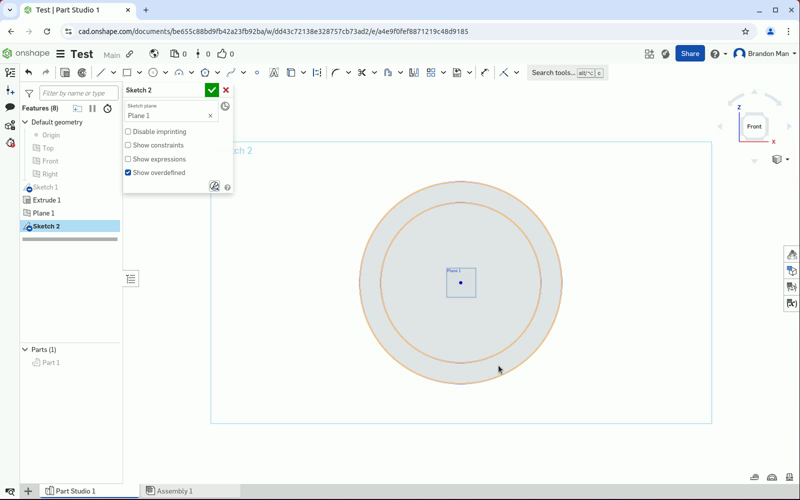
click(498, 365)
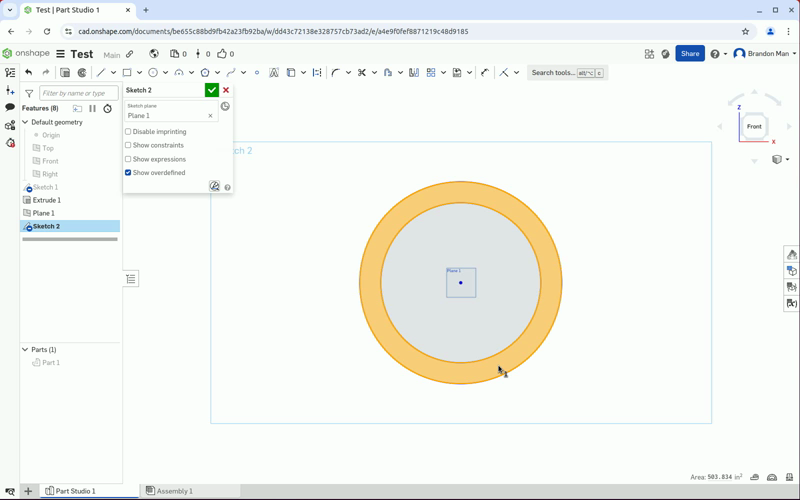
mouse_move(73, 352)
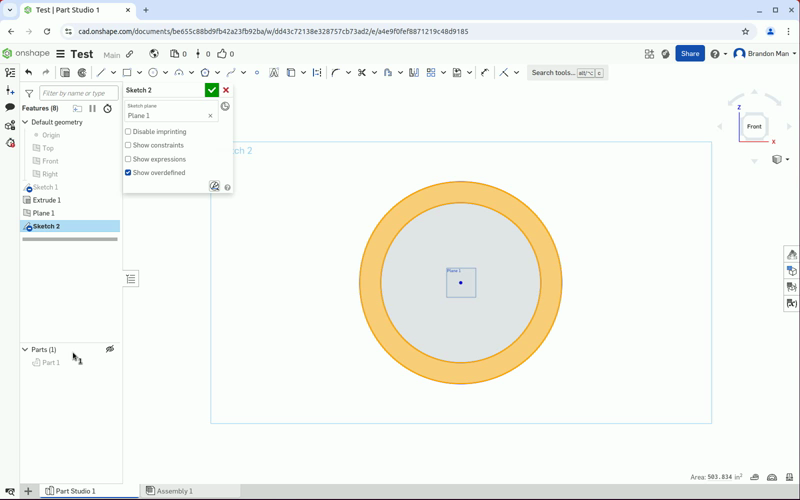
key(shift+y)
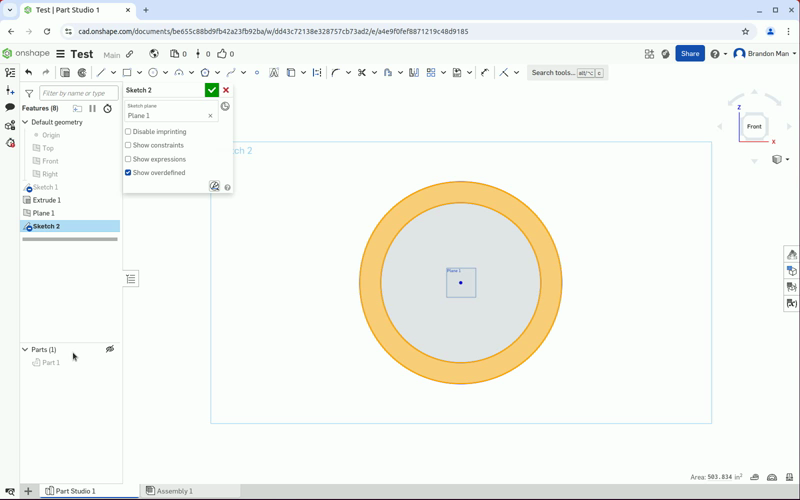
key(shift+e)
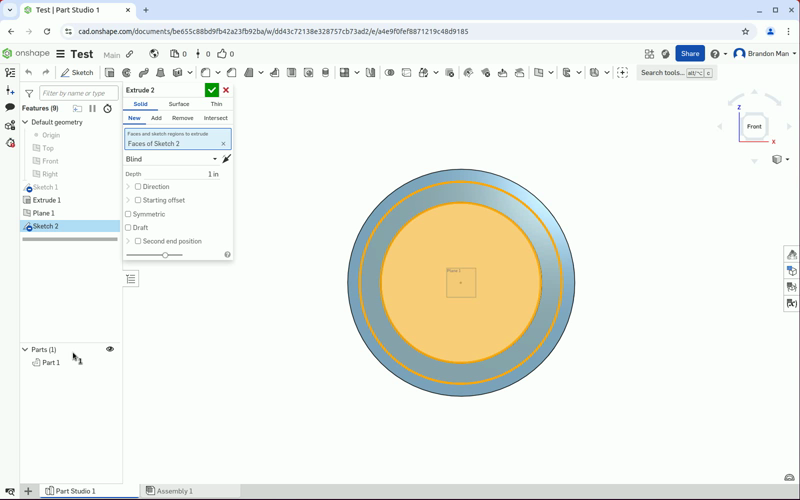
mouse_move(143, 106)
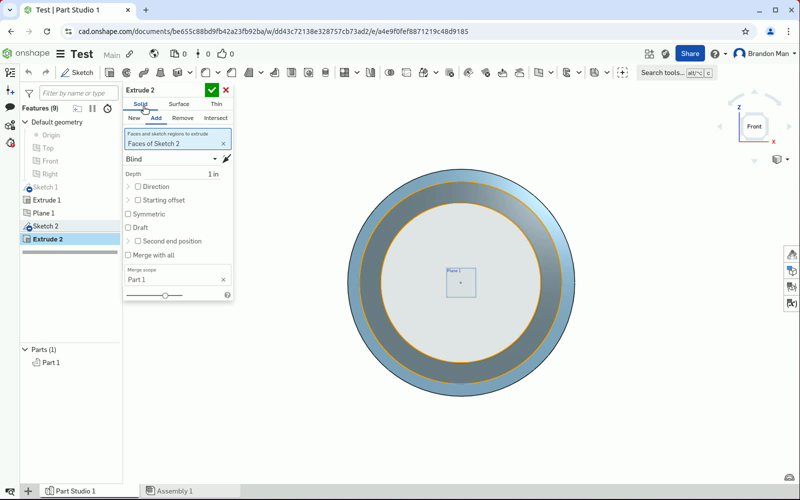
click(143, 106)
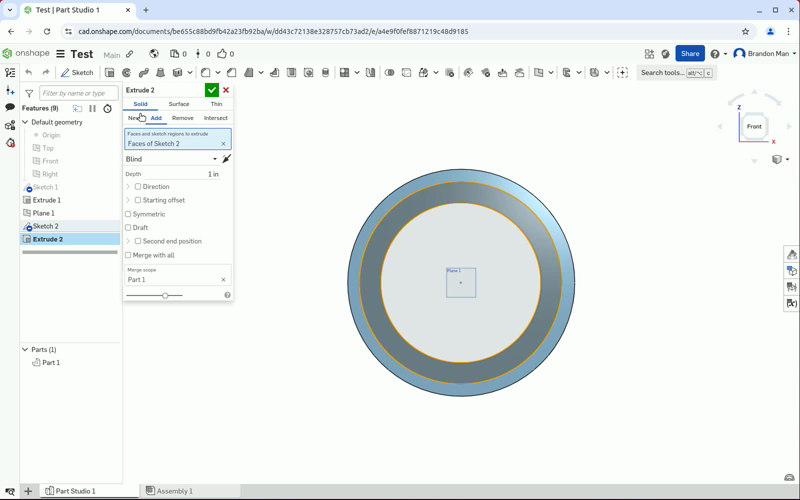
mouse_move(137, 120)
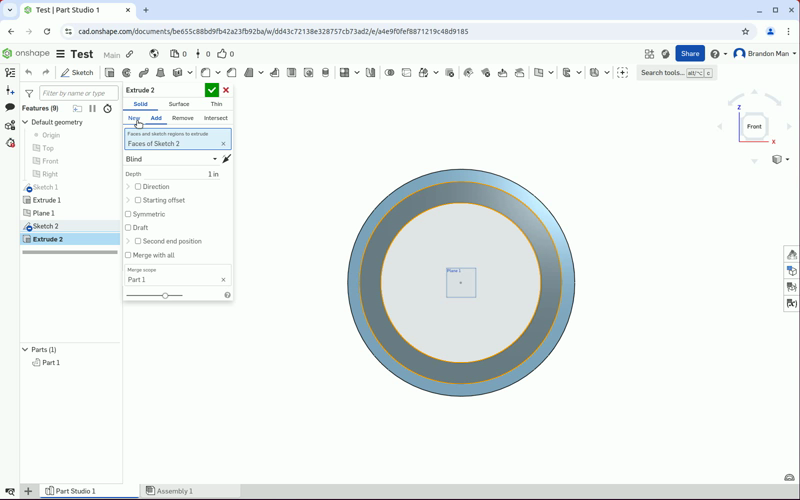
click(137, 120)
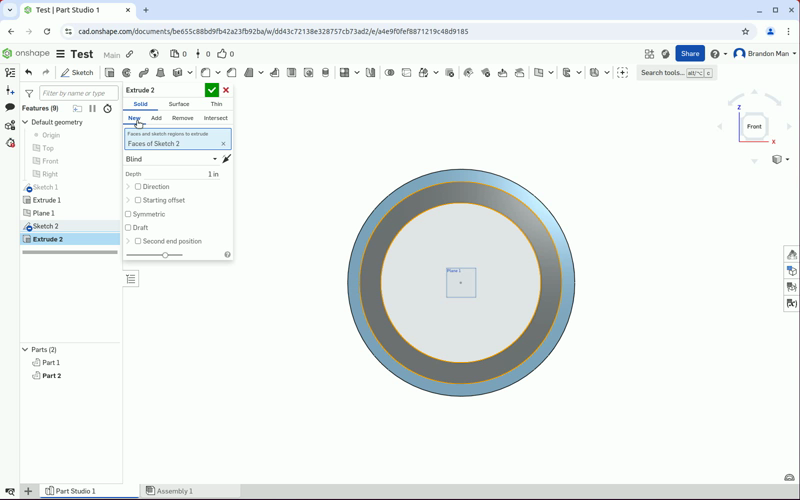
key(tab, 4)
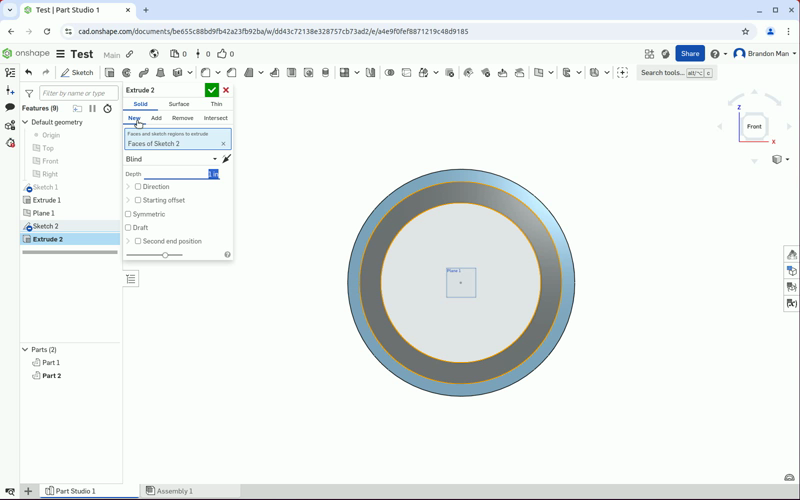
text(17.572)
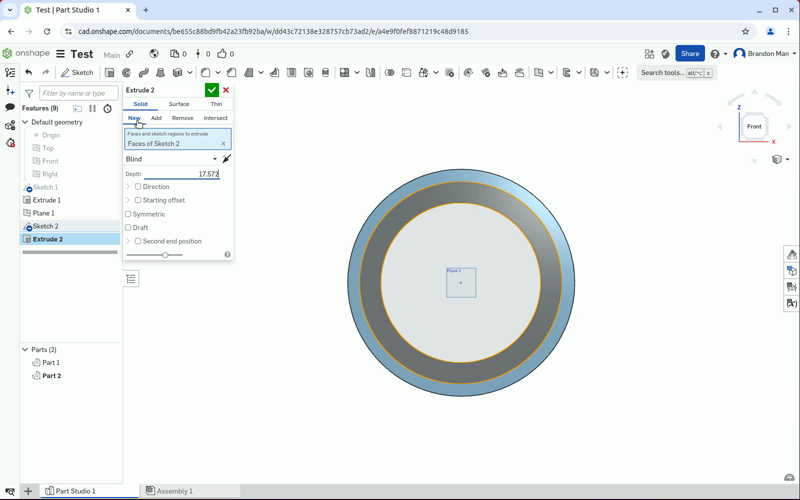
key(enter)
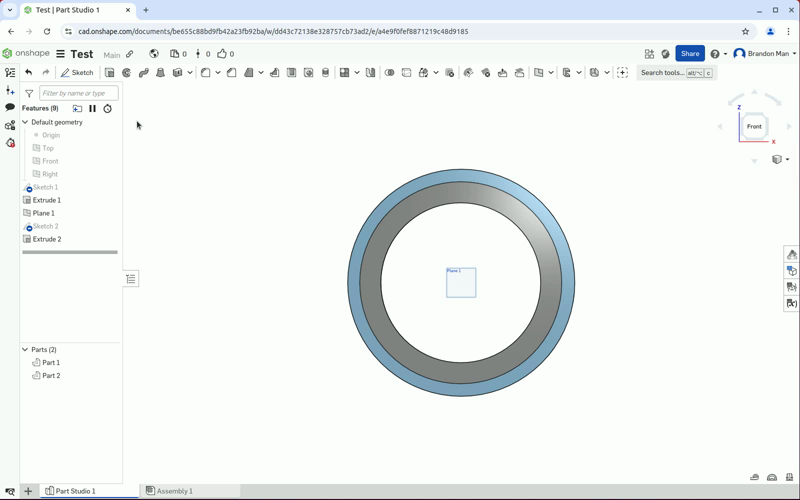
key(shift+h)
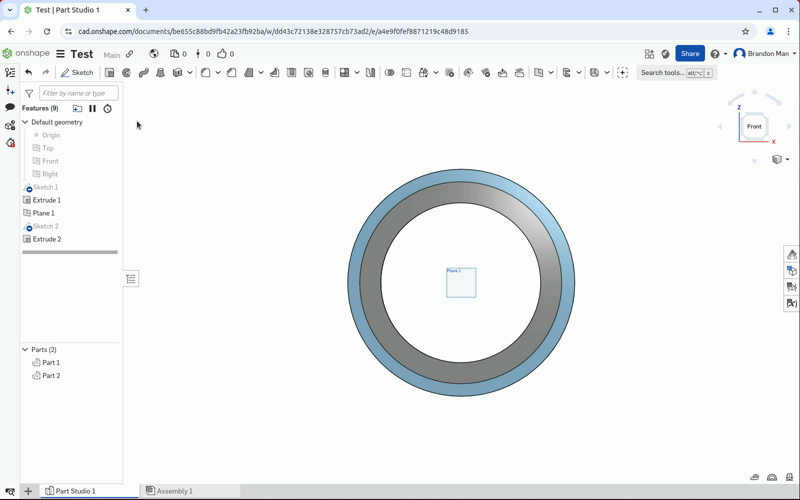
key(shift+h)
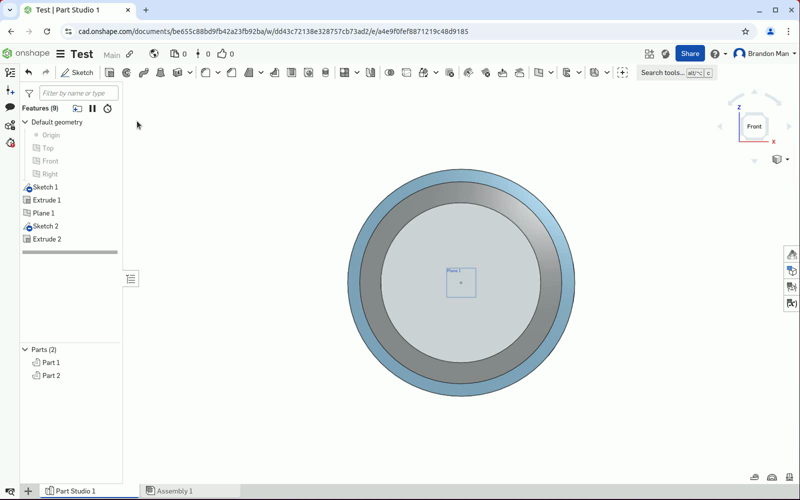
key(shift+7)
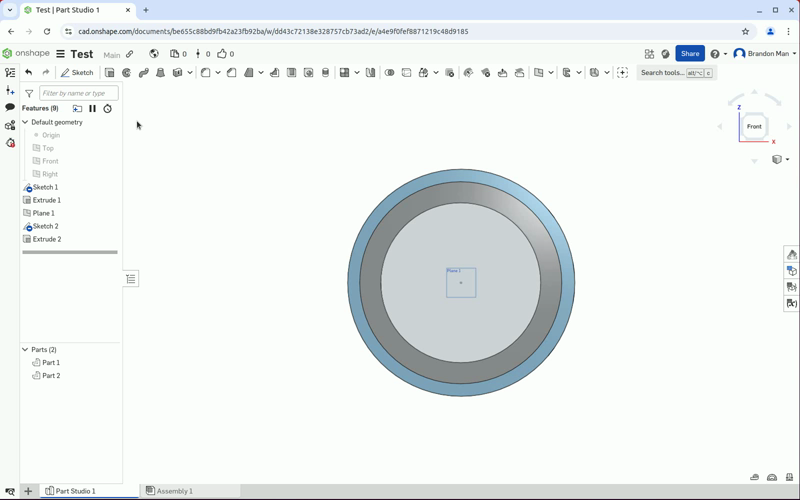
key(left, 2)
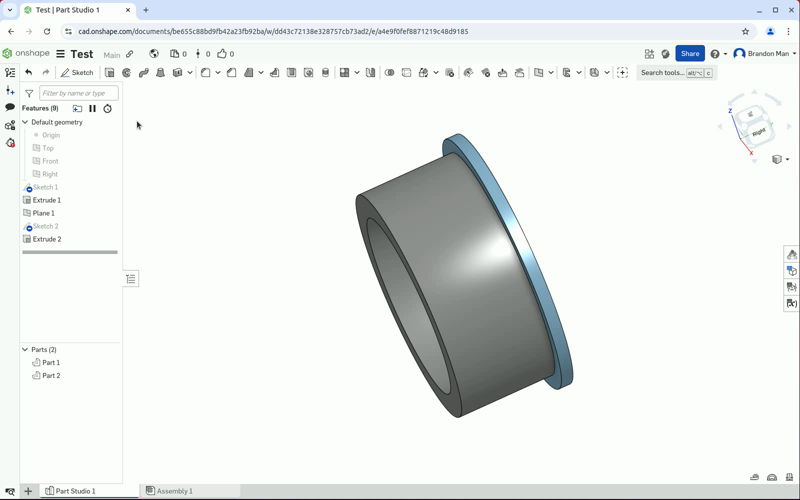
key(down, 2)
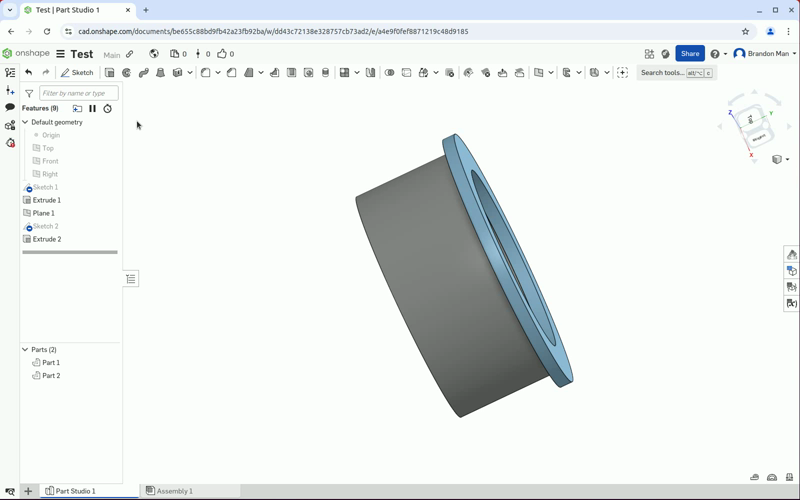
key(up, 2)
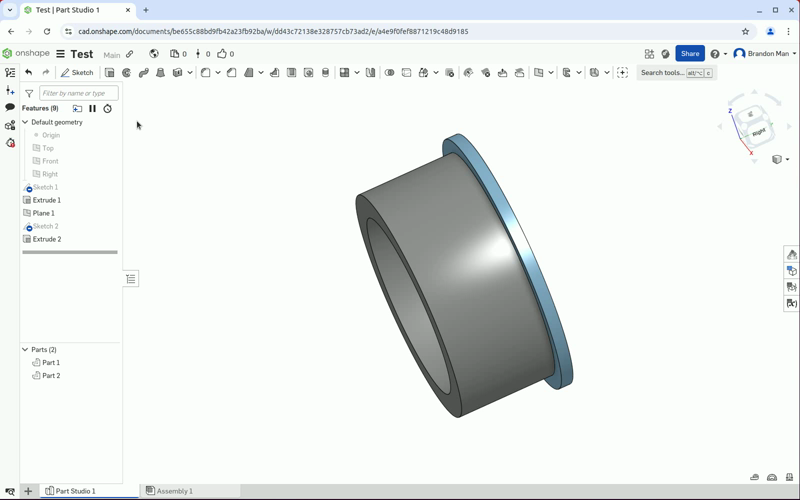
key(right, 2)
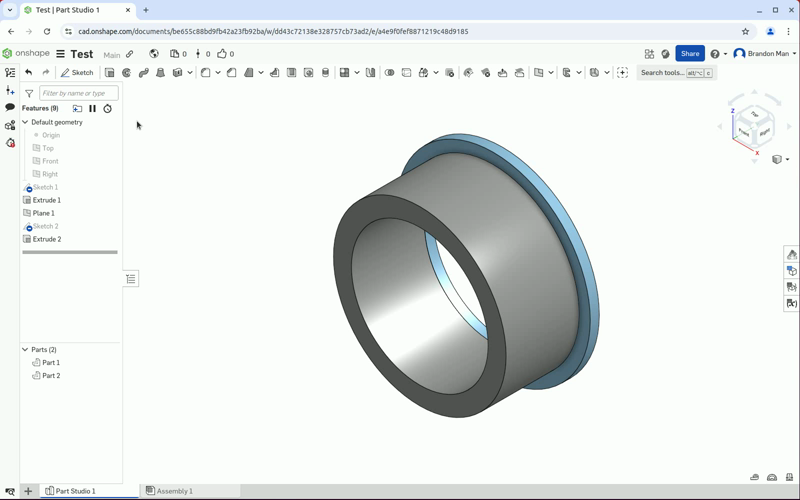
mouse_move(73, 189)
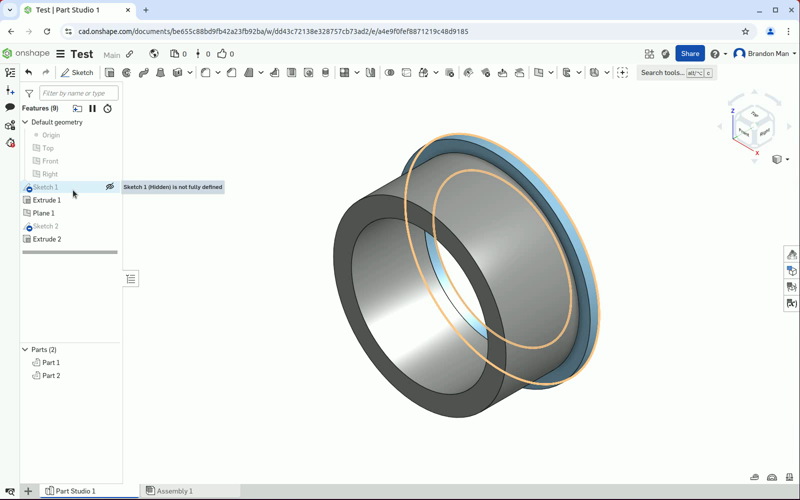
click(73, 189)